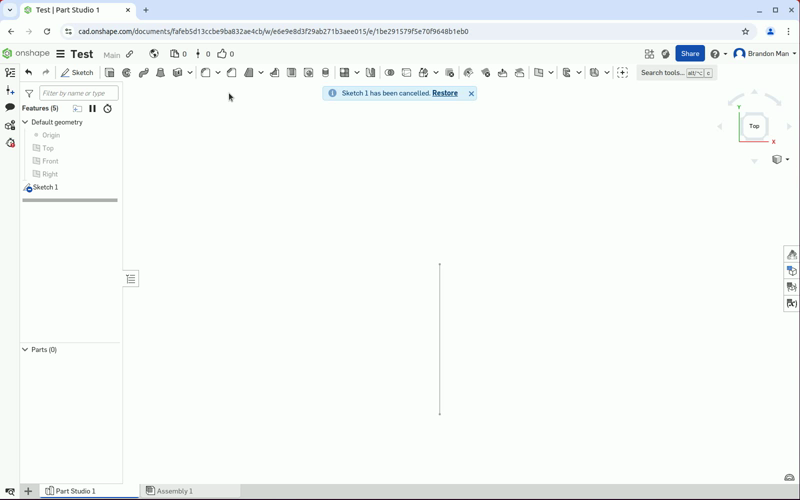
key(shift+h)
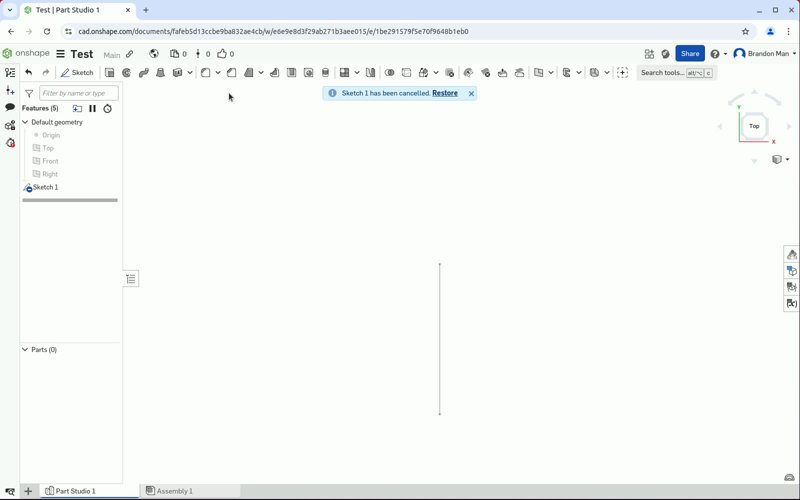
key(shift+s)
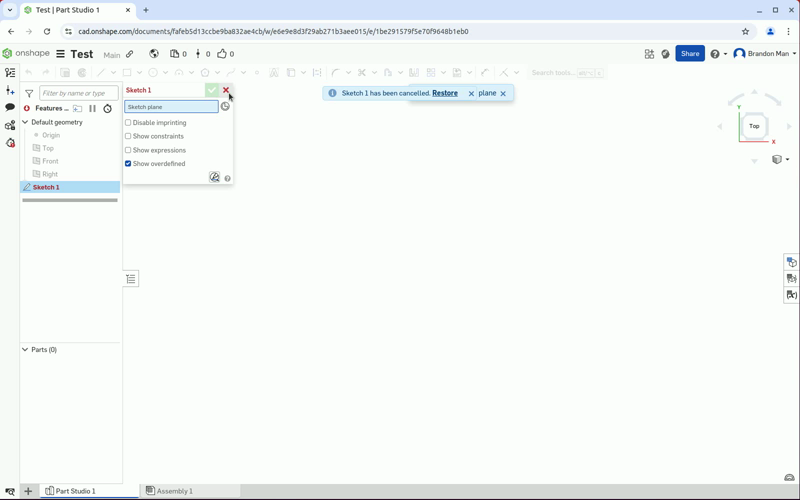
mouse_move(73, 150)
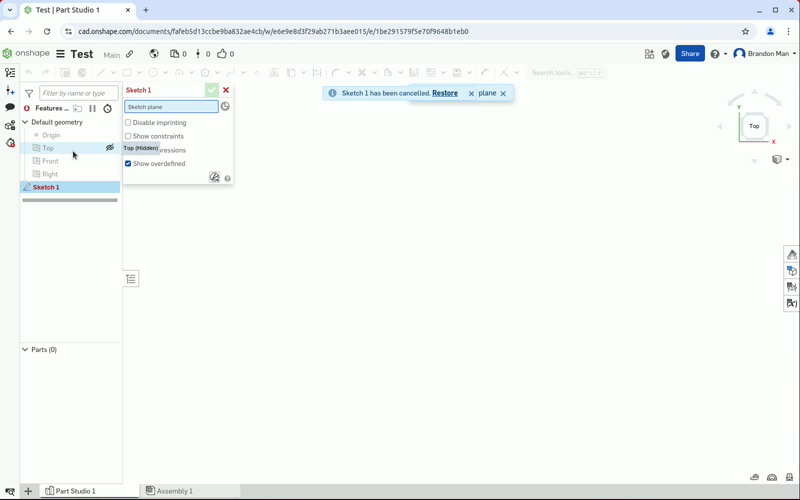
click(73, 150)
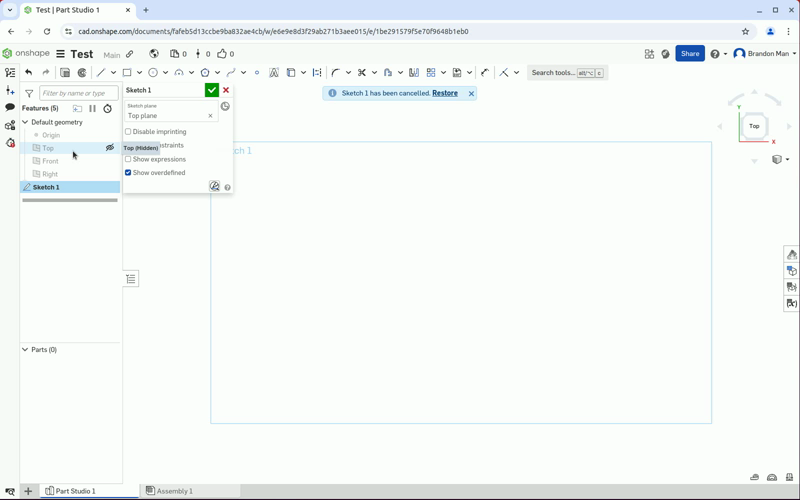
mouse_move(73, 352)
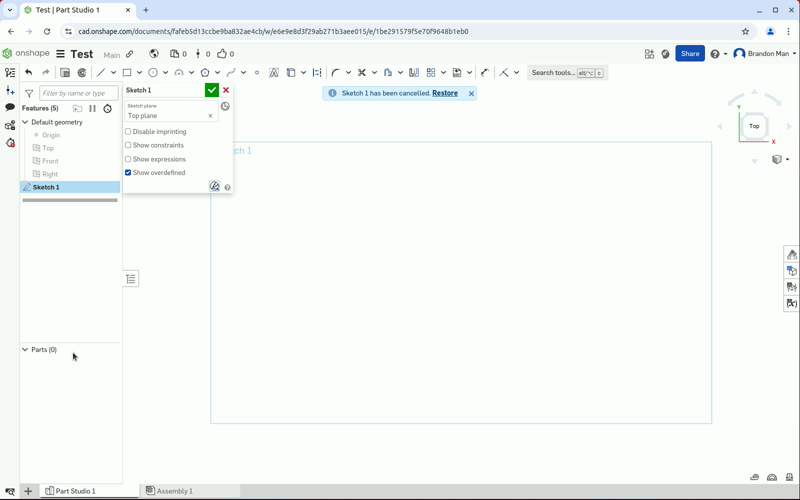
key(y)
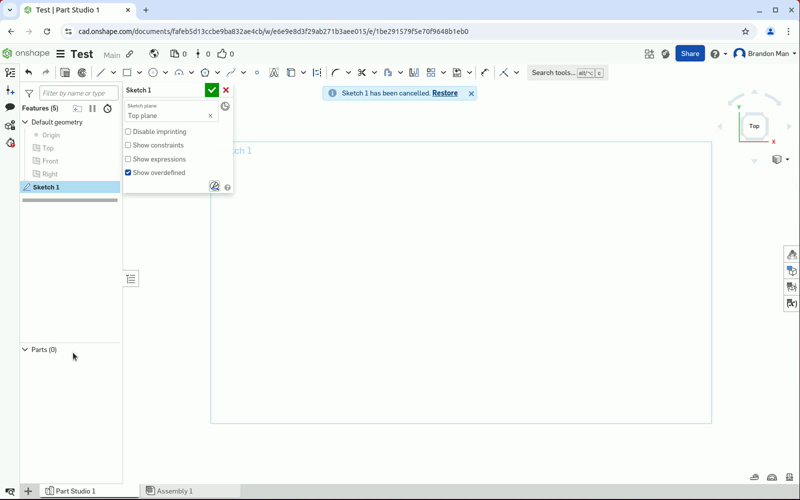
key(c)
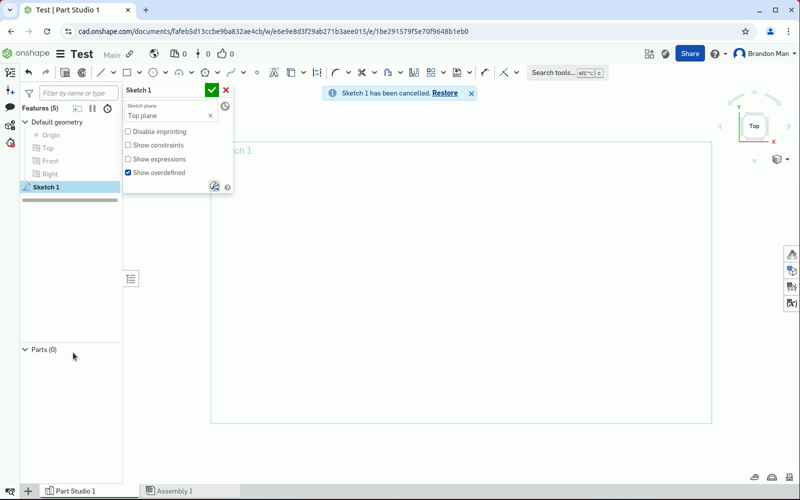
key_down(shift)
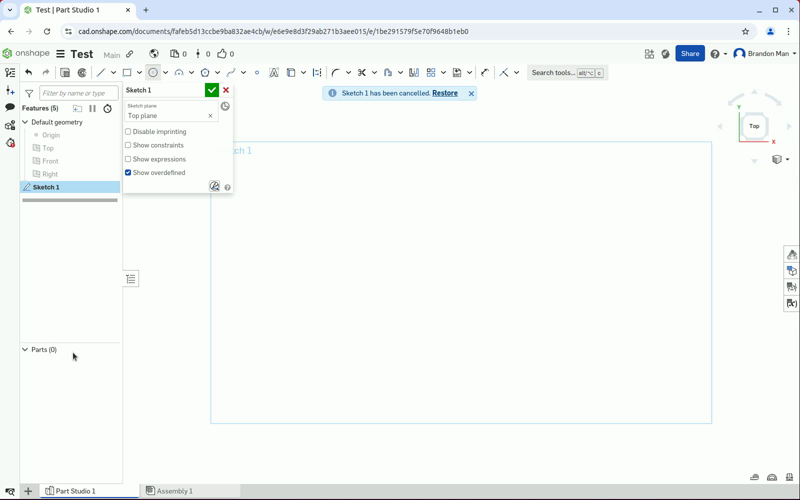
mouse_move(461, 282)
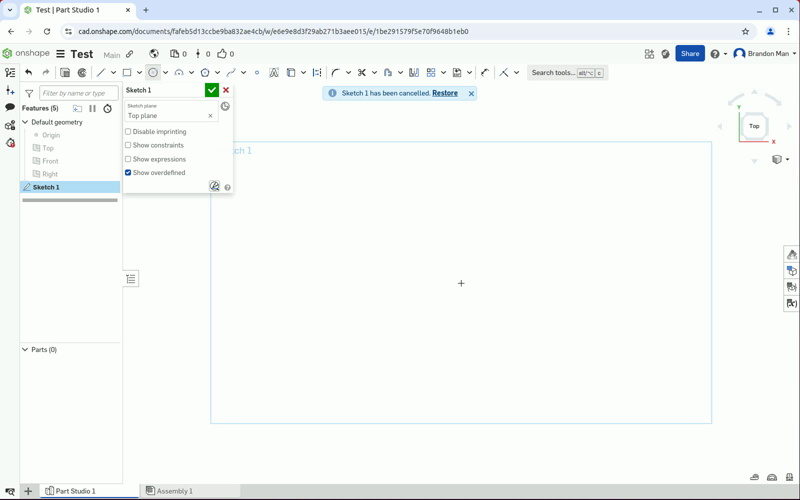
click(461, 282)
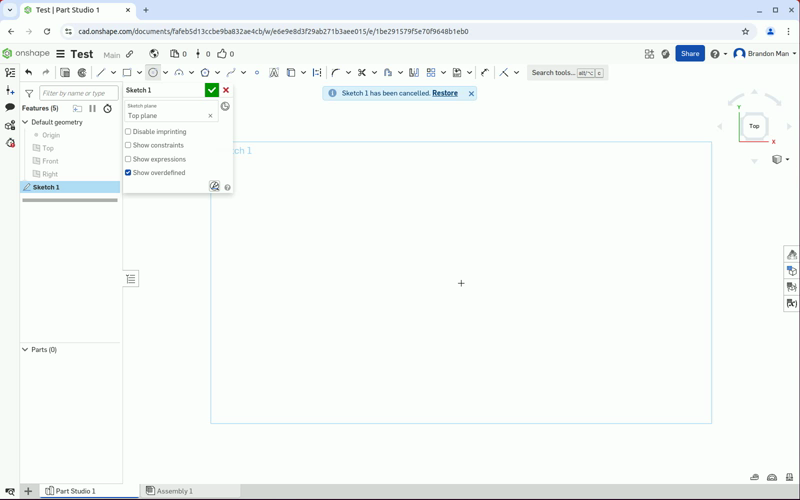
key_up(shift)
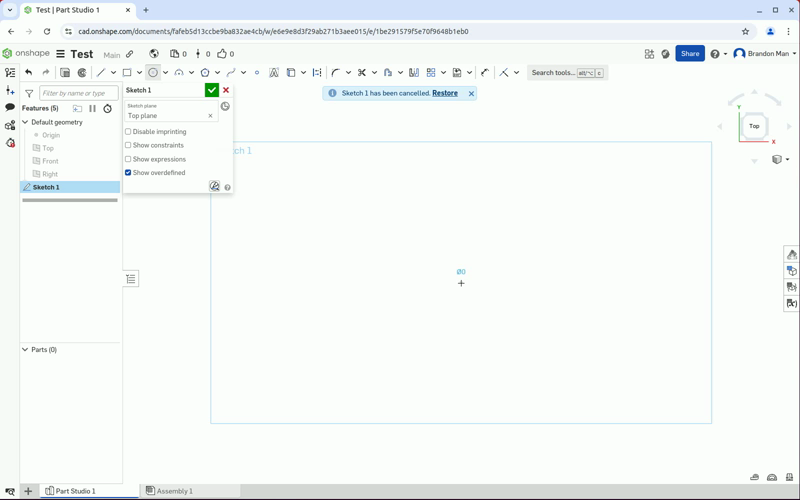
mouse_move(518, 282)
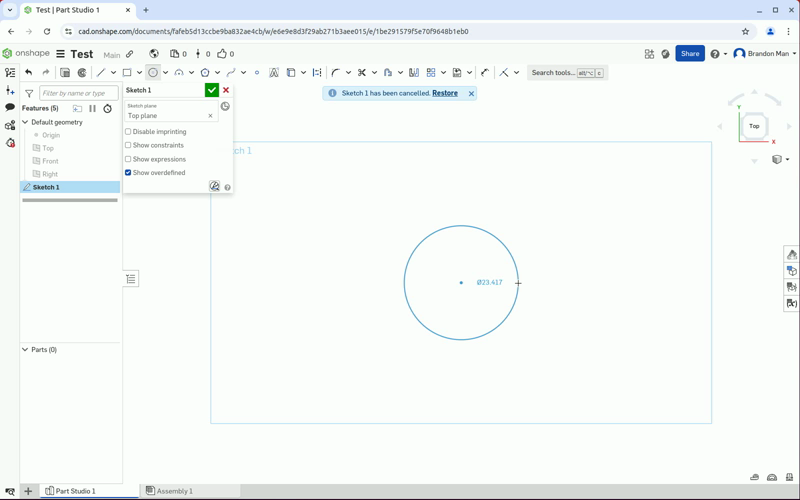
click(518, 282)
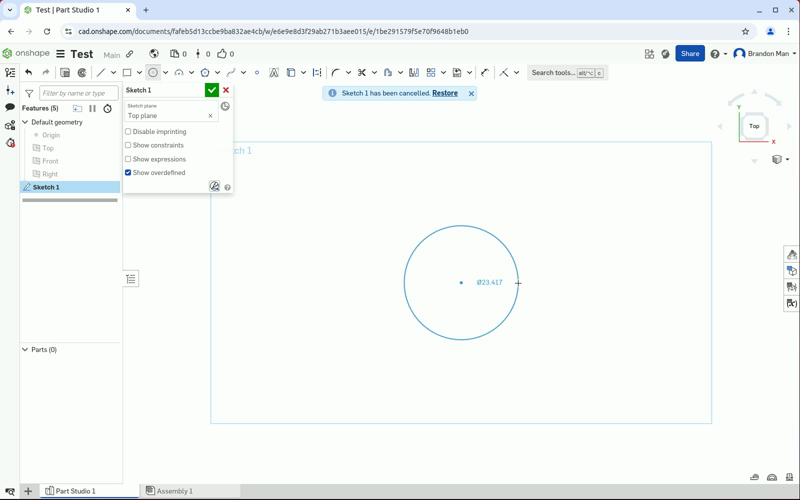
key(esc)
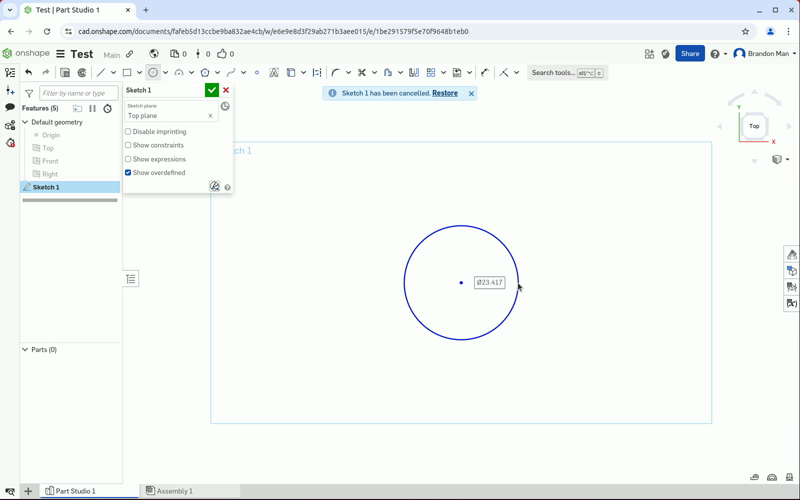
mouse_move(445, 245)
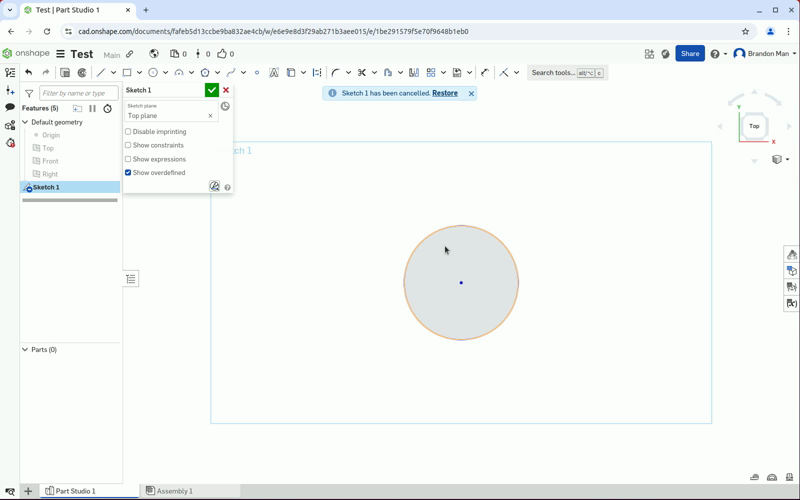
click(445, 245)
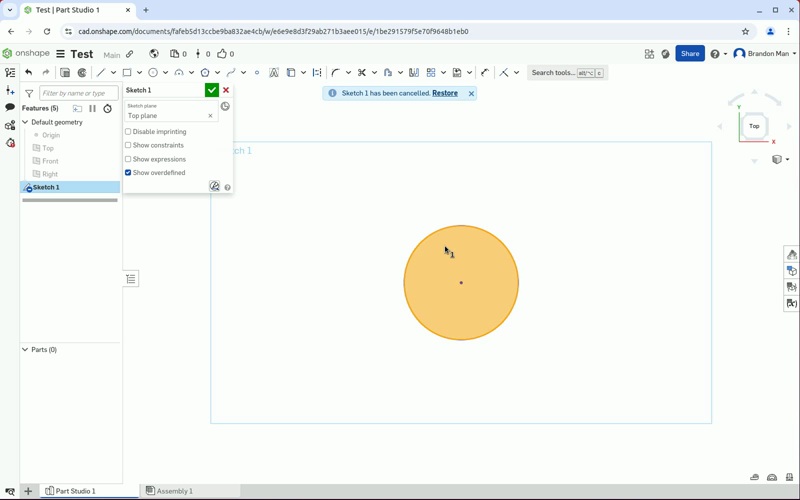
mouse_move(73, 352)
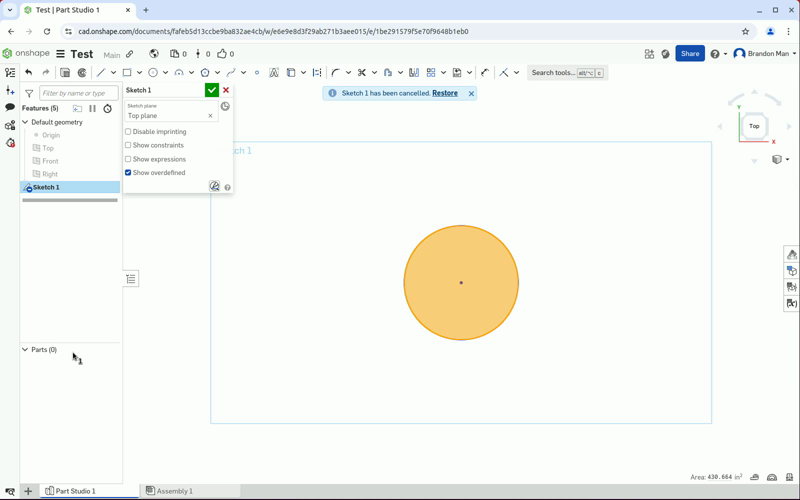
key(shift+y)
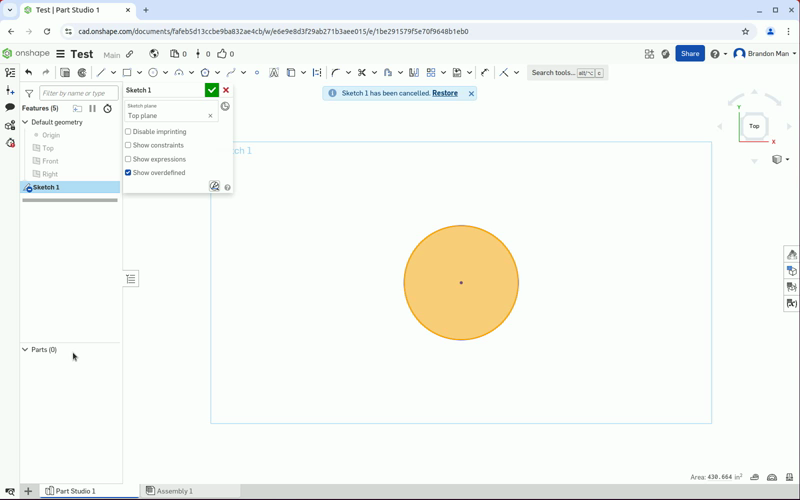
key(shift+e)
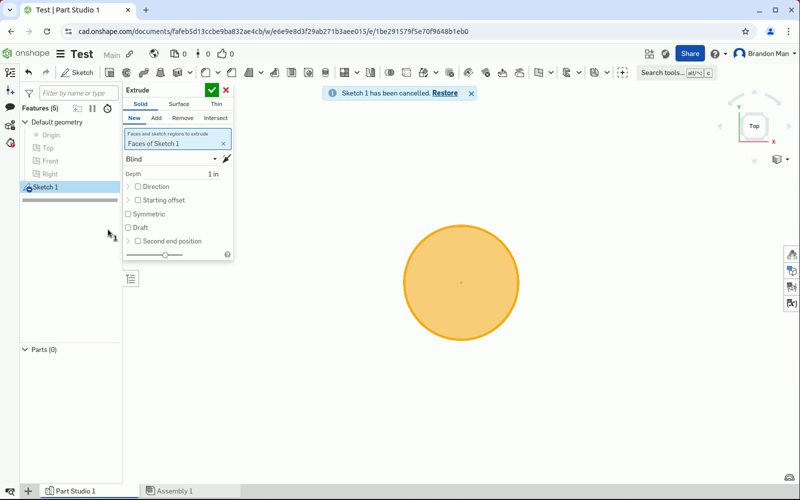
mouse_move(143, 106)
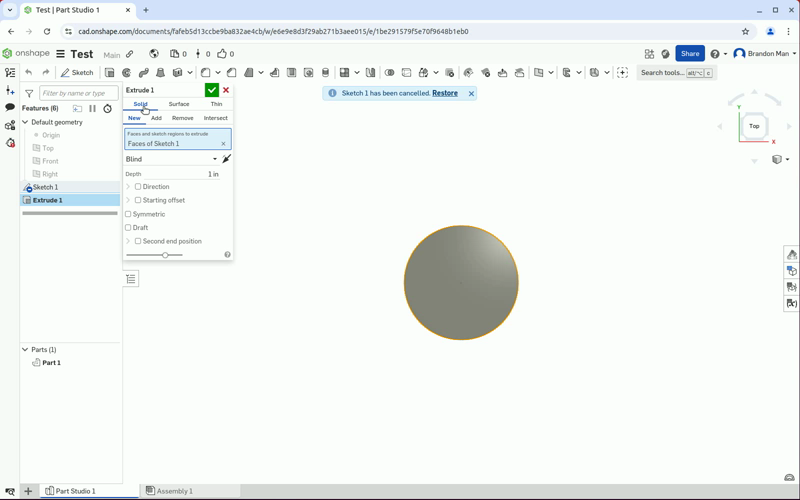
click(143, 106)
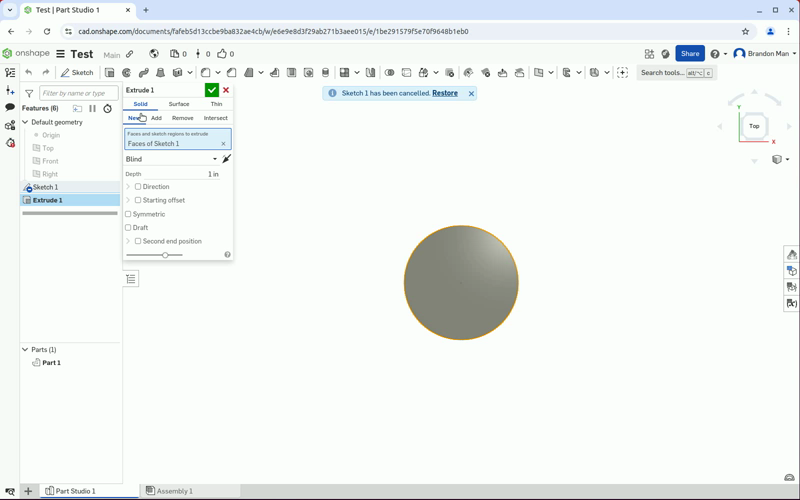
mouse_move(137, 120)
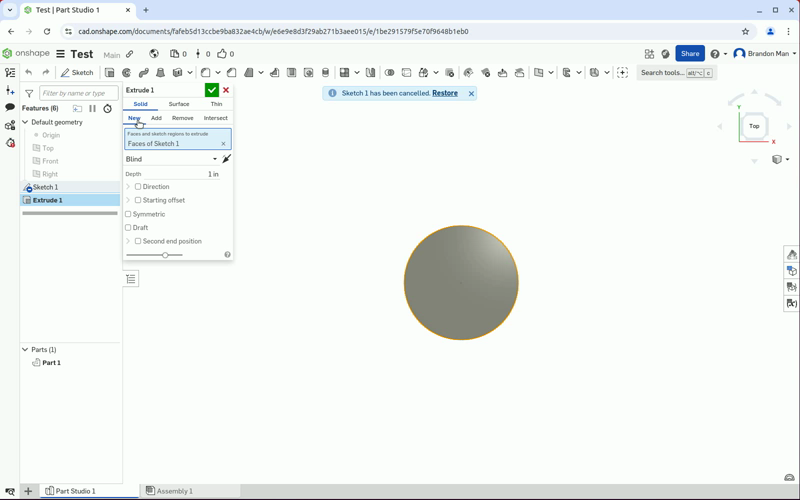
click(137, 120)
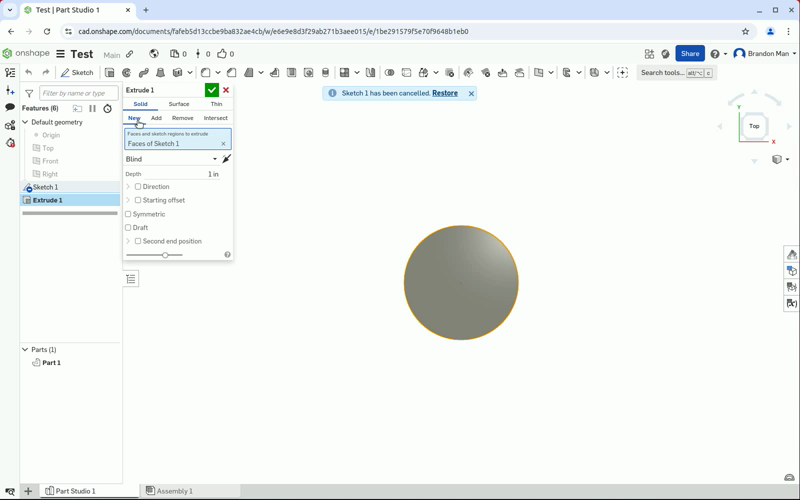
key(tab, 4)
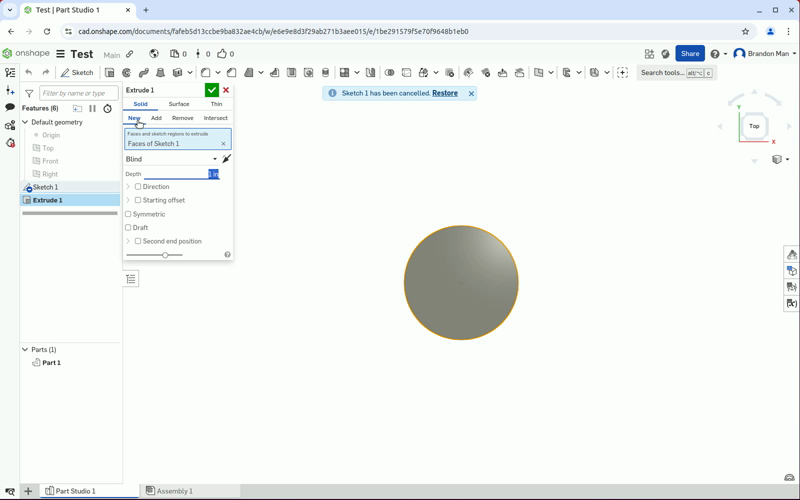
text(5.055)
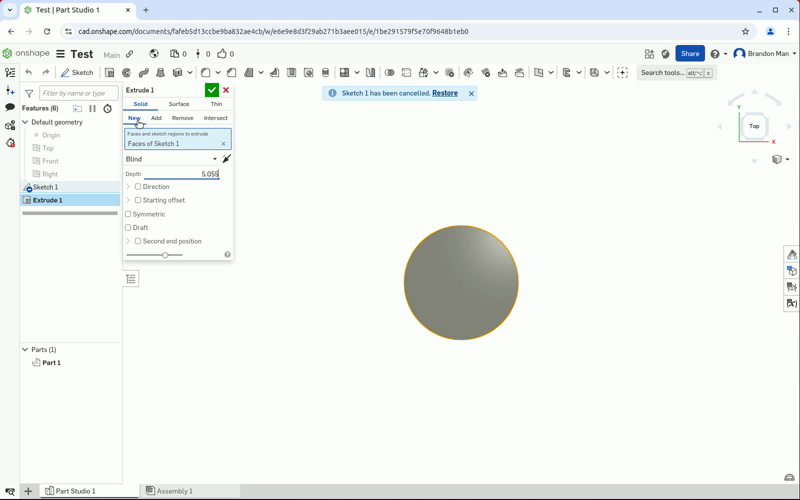
key(enter)
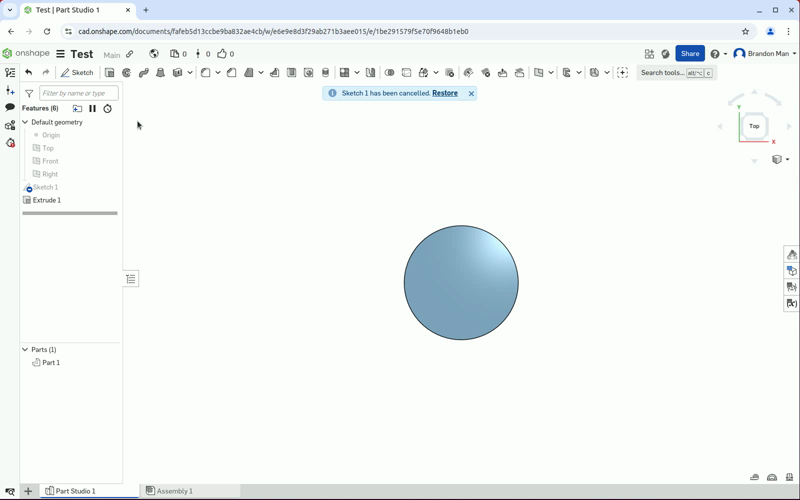
key(shift+h)
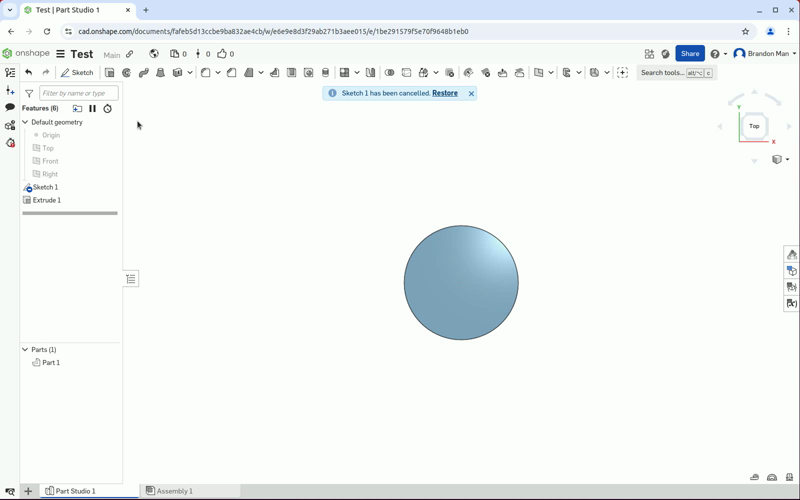
key(shift+h)
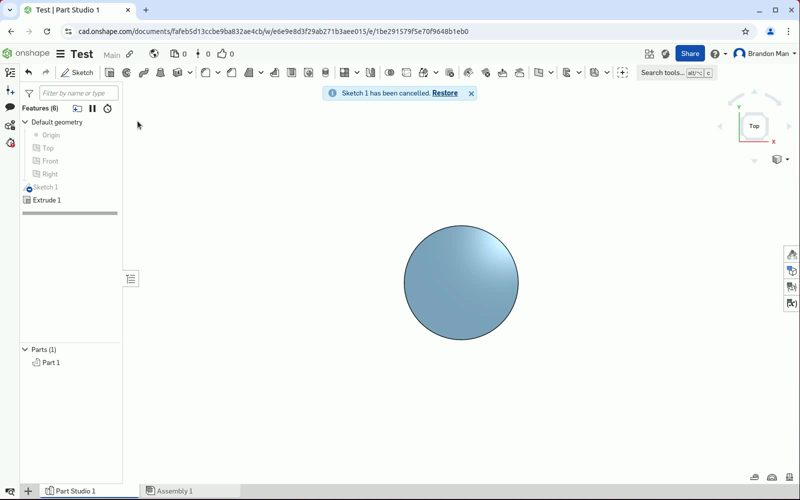
mouse_move(73, 189)
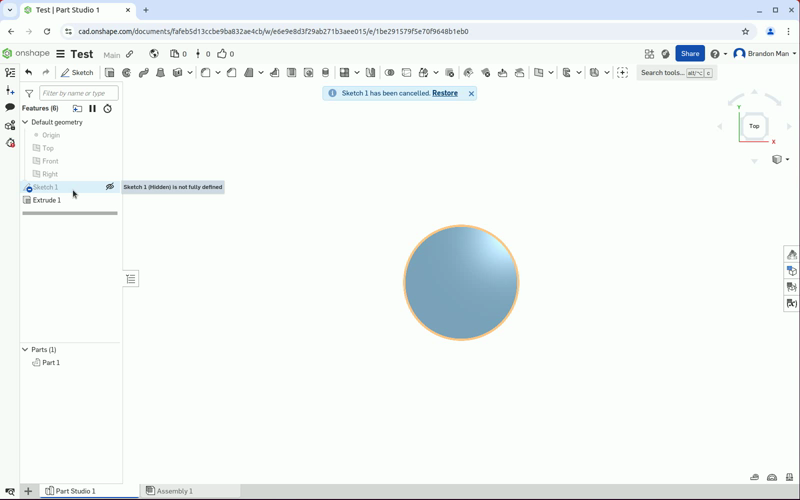
click(73, 189)
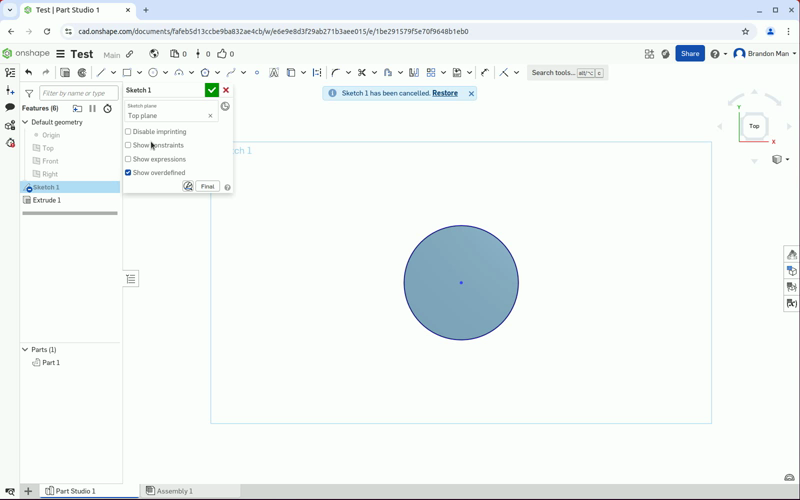
mouse_move(229, 92)
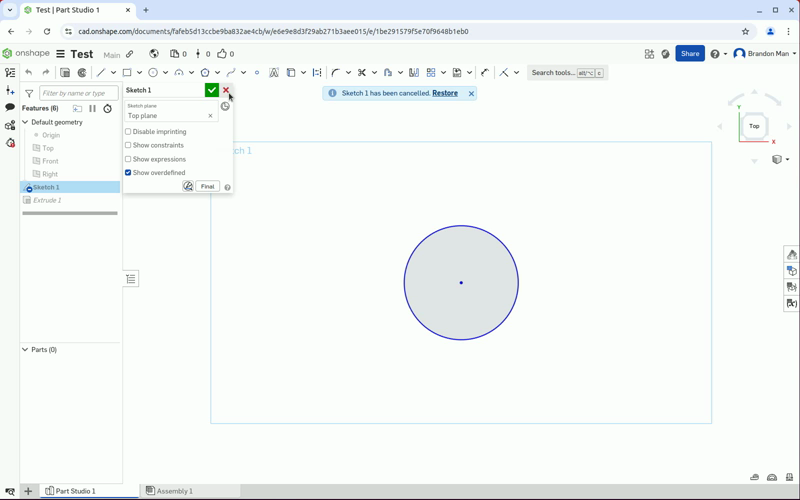
click(229, 92)
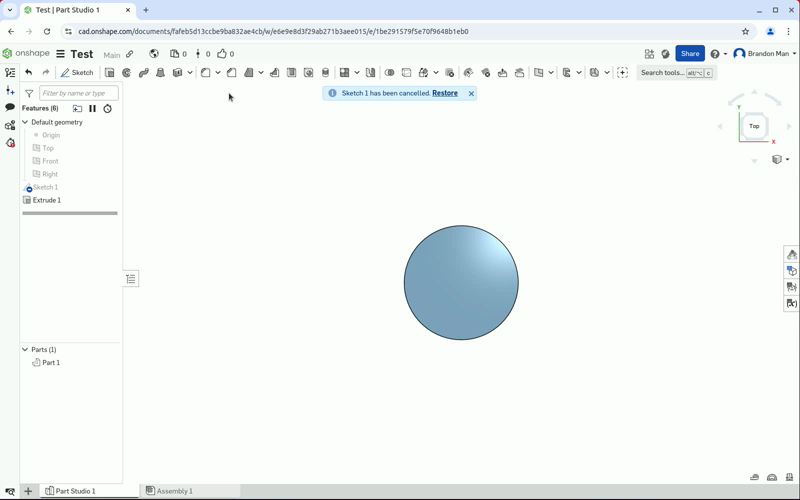
mouse_move(541, 75)
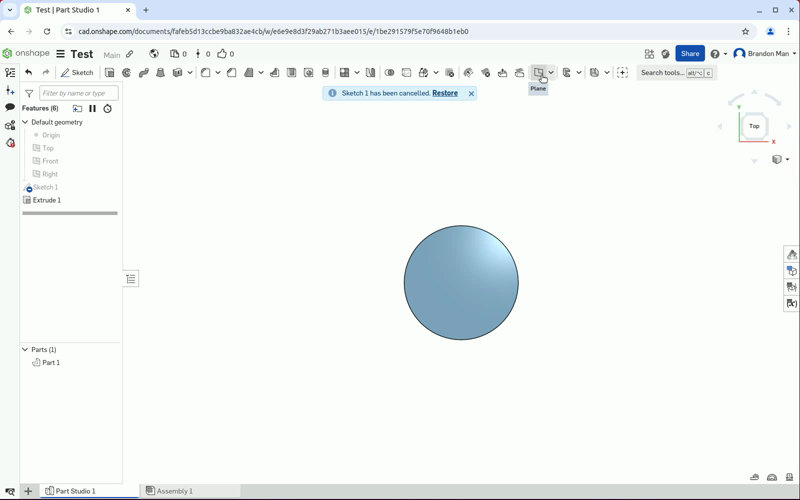
click(541, 75)
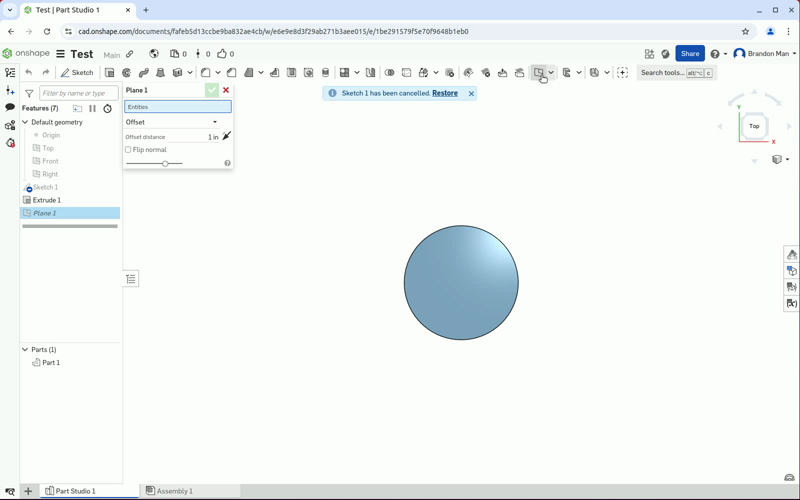
mouse_move(73, 150)
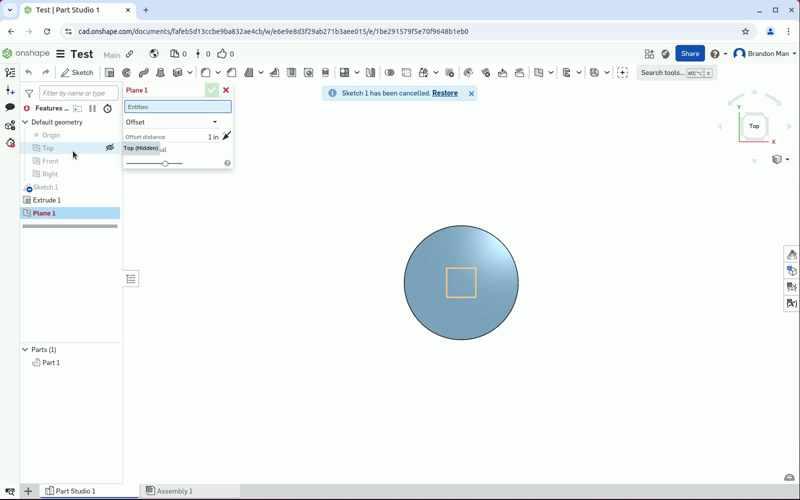
click(73, 150)
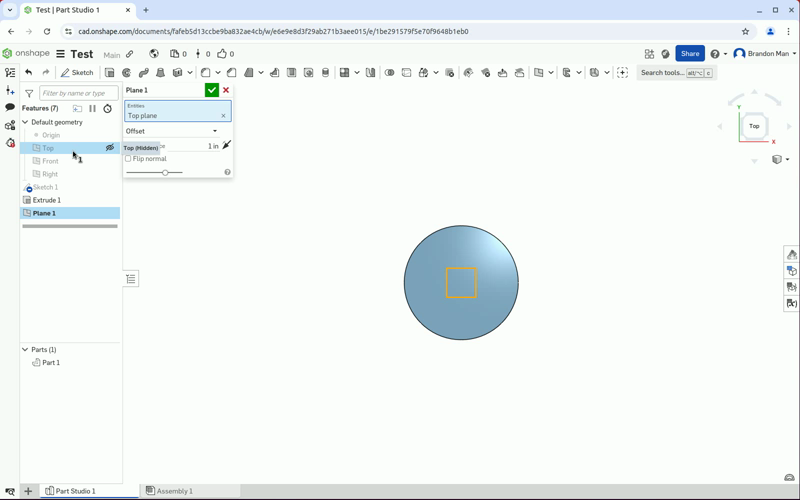
key(tab, 2)
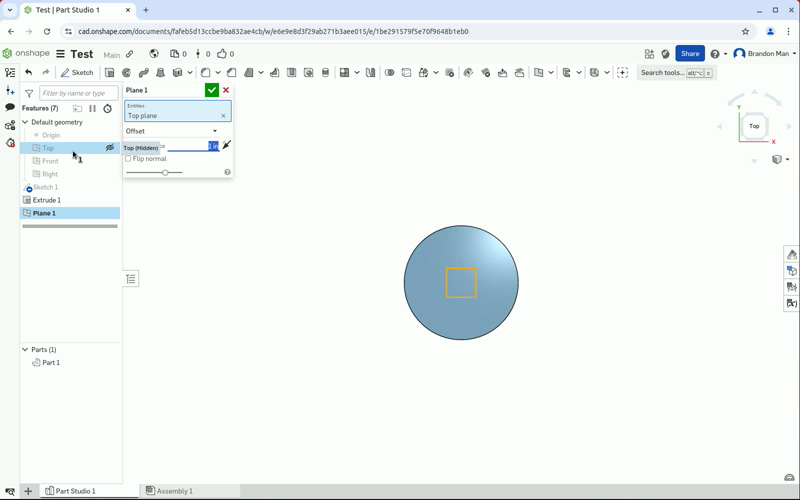
text(5.053)
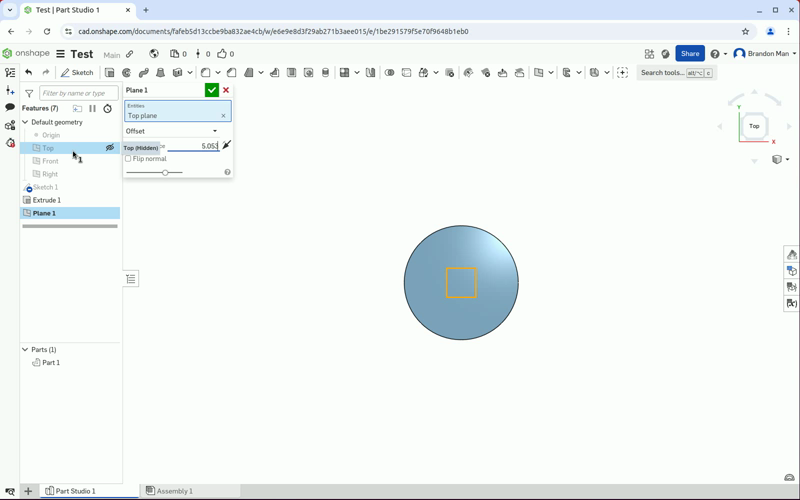
key(enter, 2)
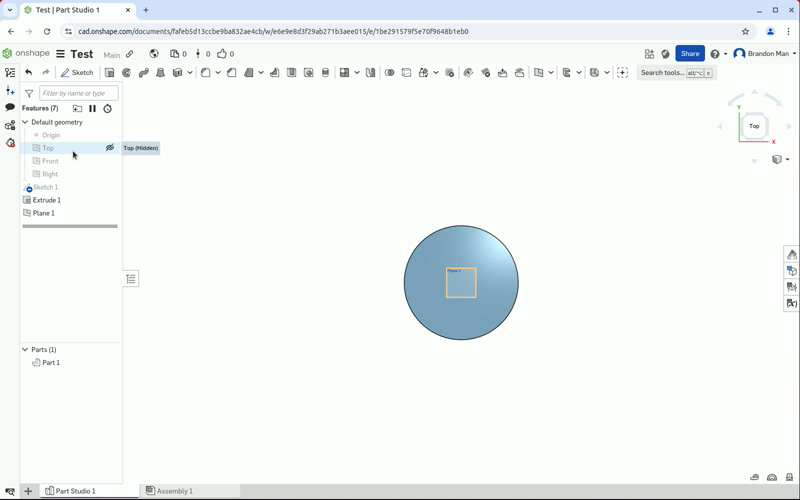
key(shift+s)
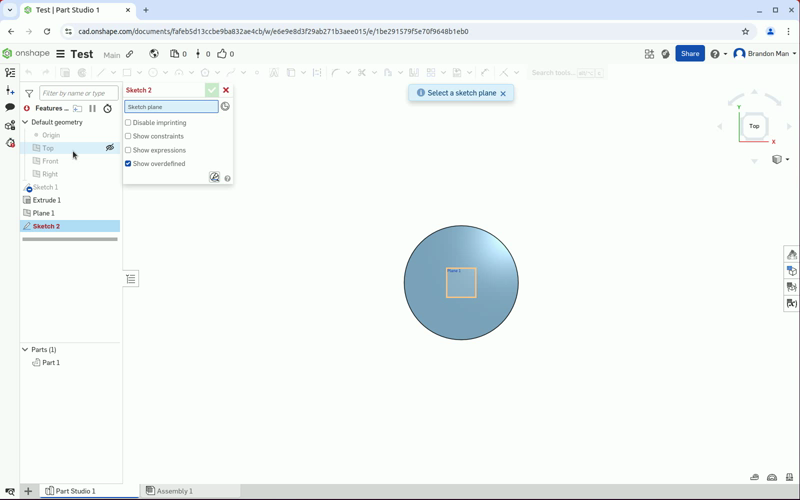
mouse_move(73, 215)
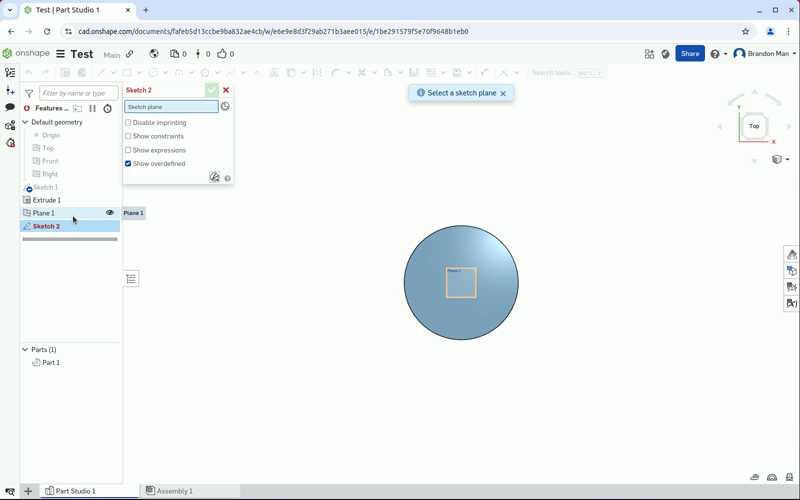
click(73, 215)
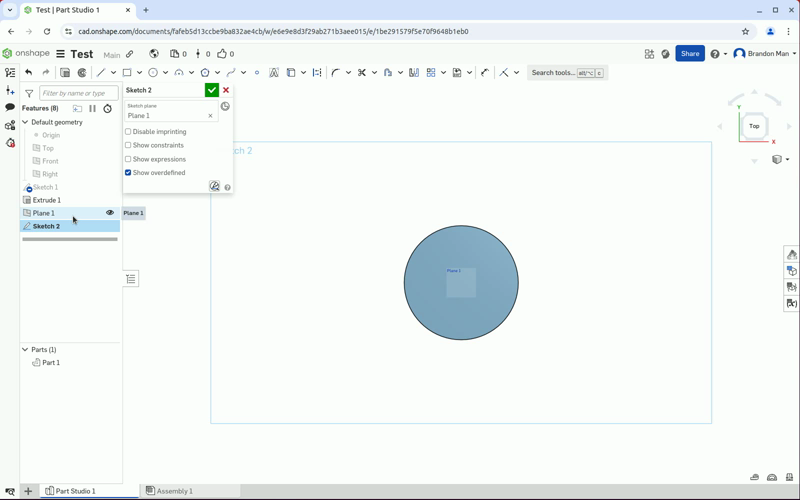
mouse_move(73, 352)
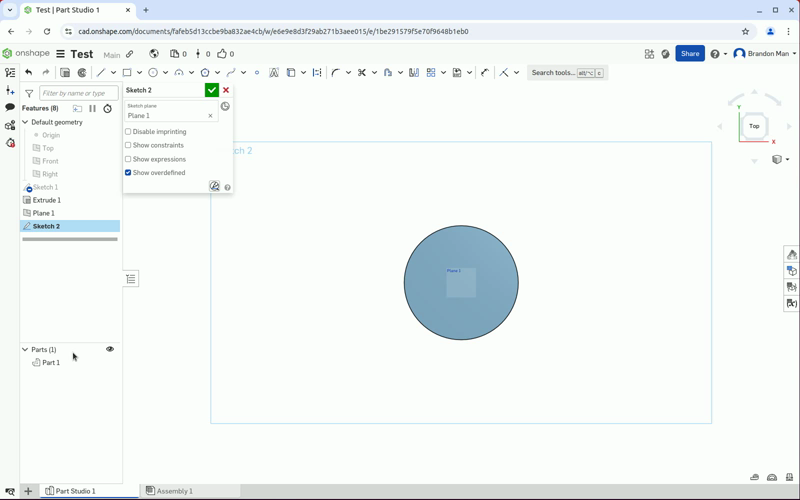
key(y)
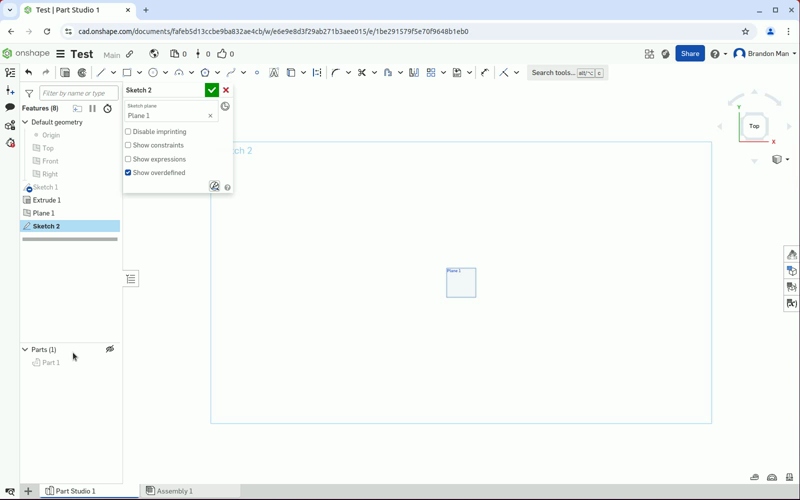
key(c)
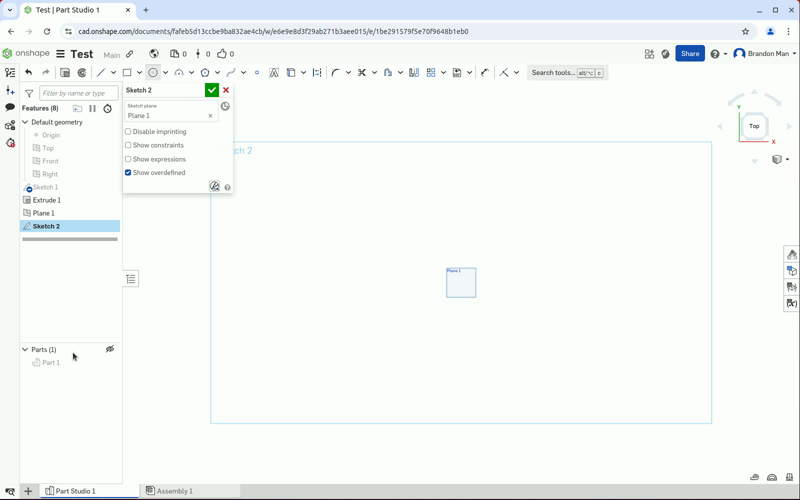
key_down(shift)
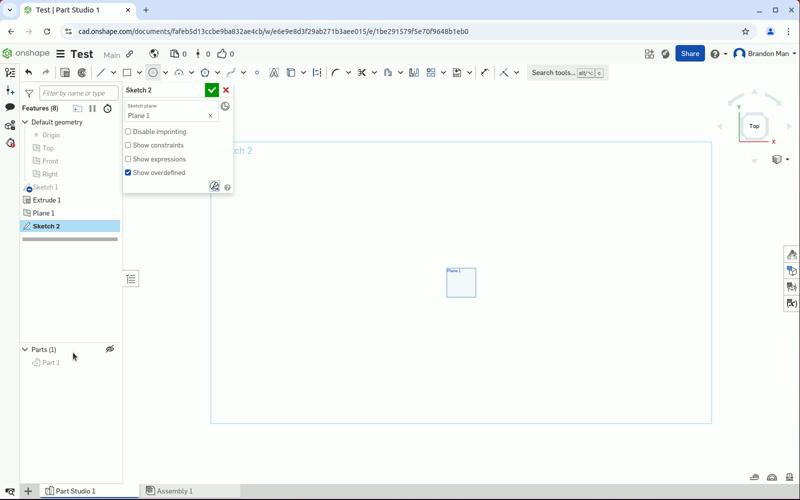
mouse_move(461, 282)
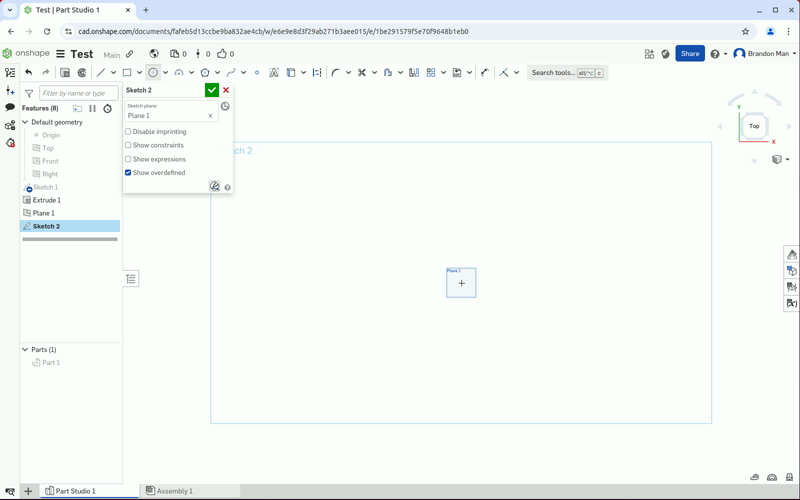
click(461, 282)
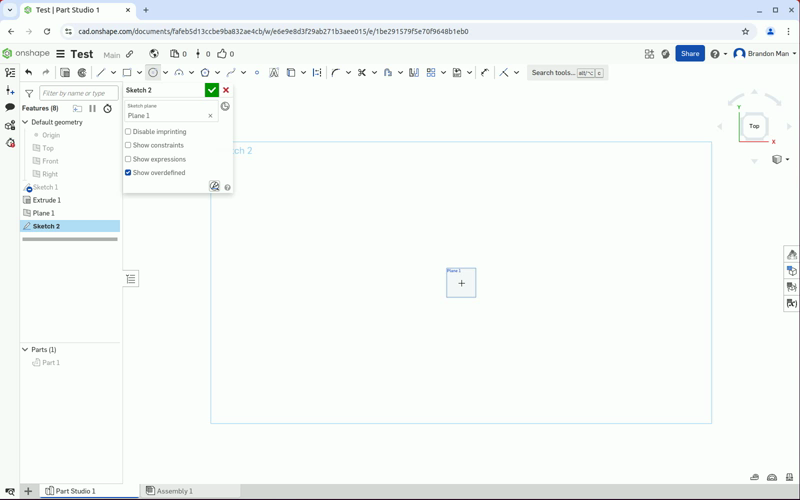
key_up(shift)
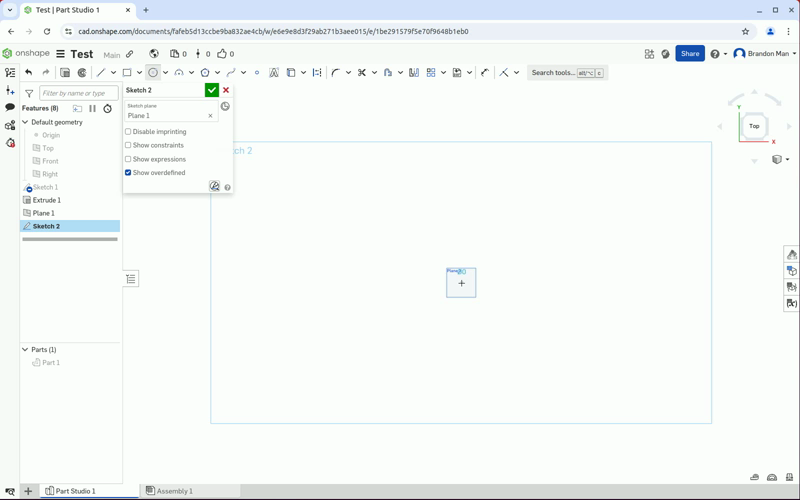
mouse_move(494, 282)
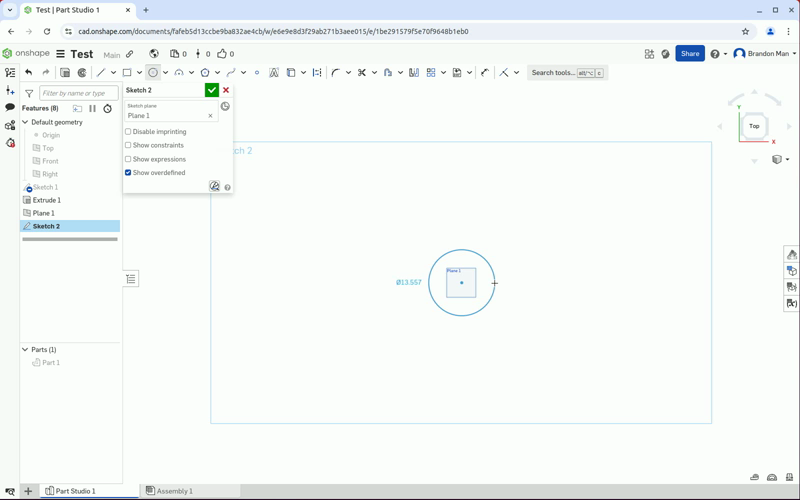
click(494, 282)
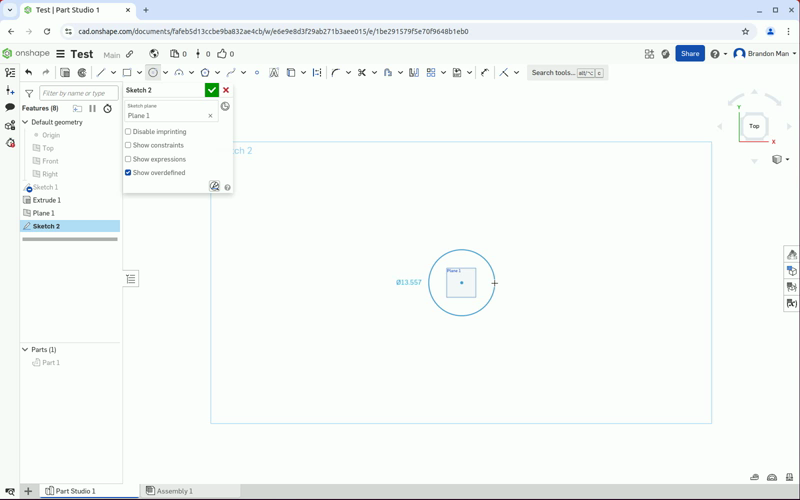
key(esc)
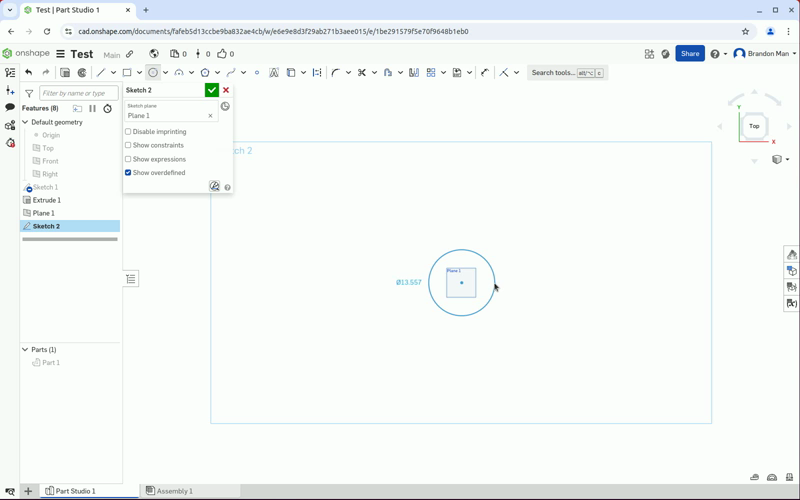
mouse_move(479, 298)
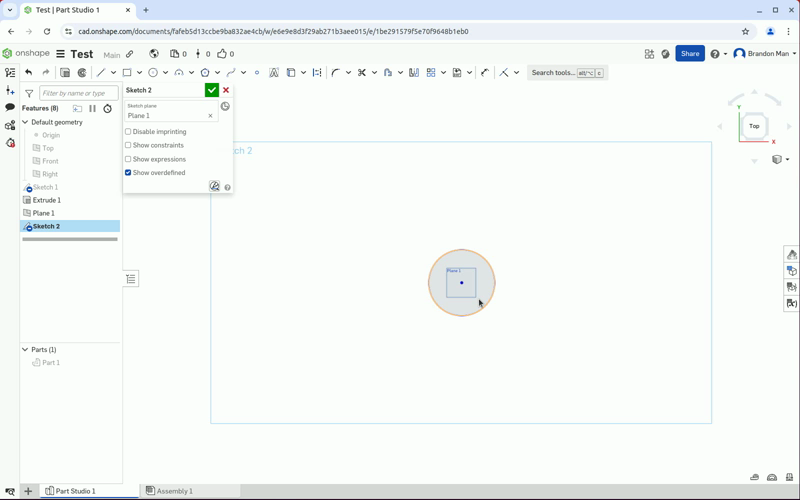
click(479, 298)
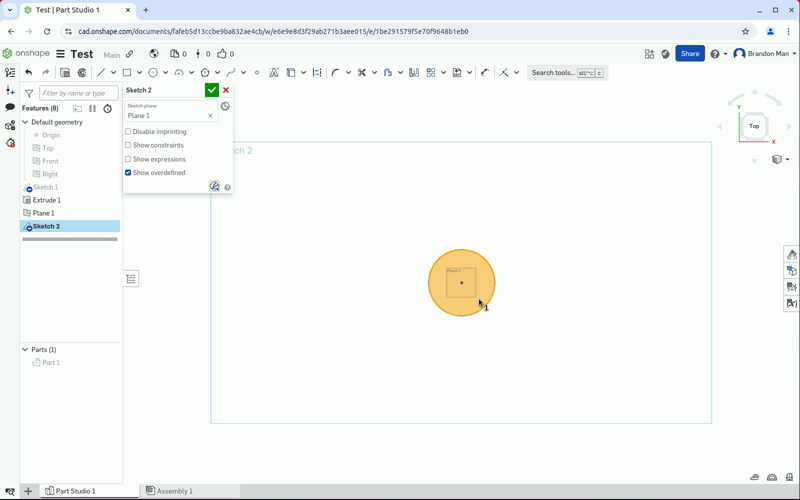
mouse_move(73, 352)
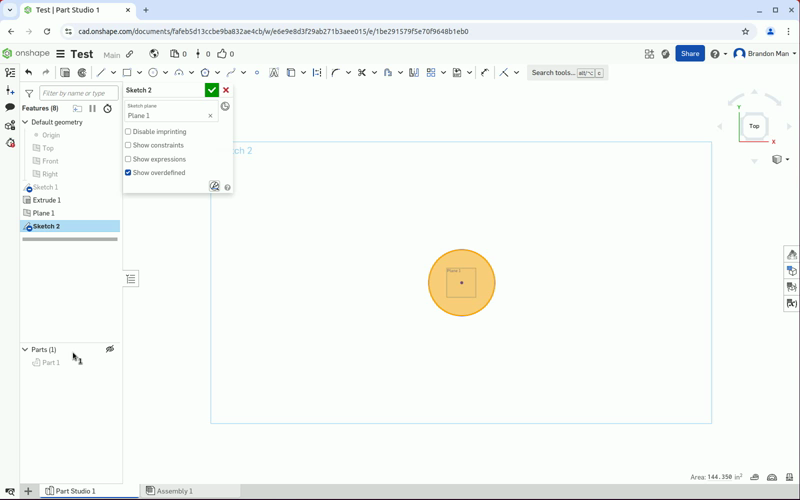
key(shift+y)
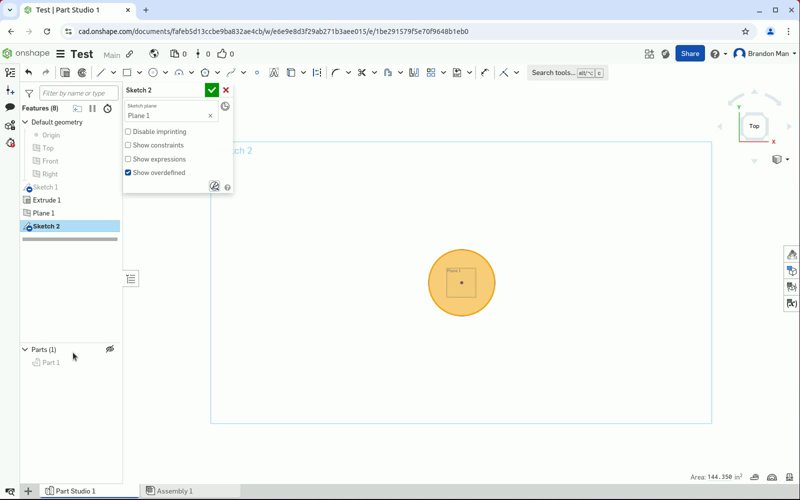
key(shift+e)
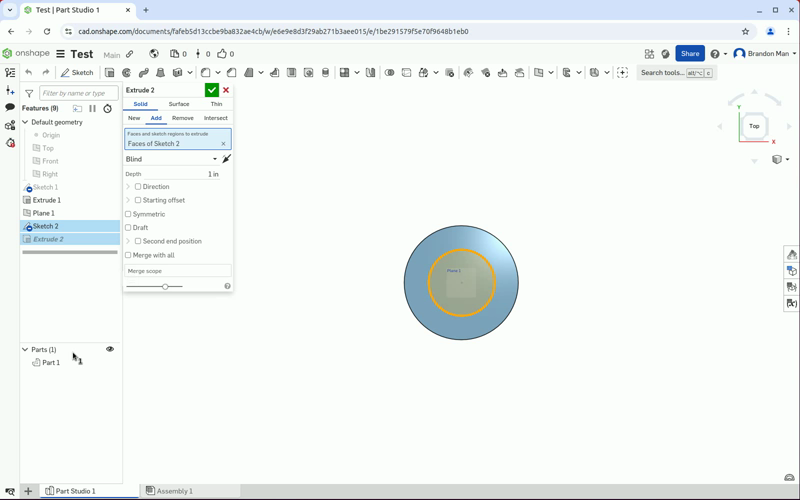
mouse_move(143, 106)
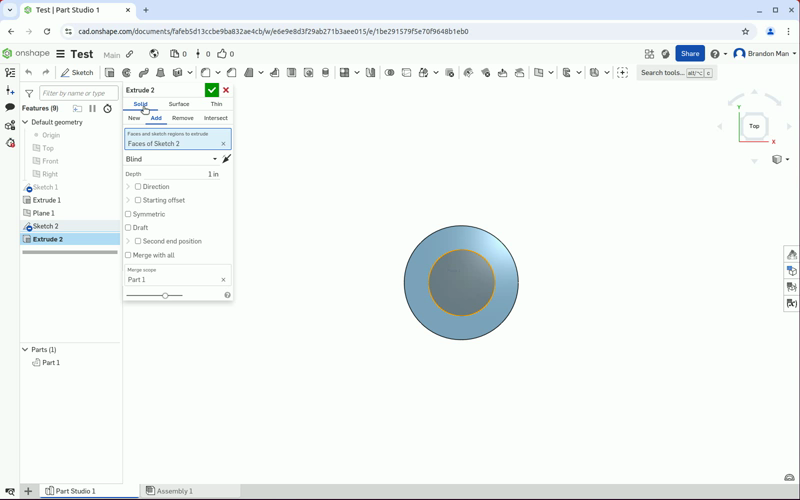
click(143, 106)
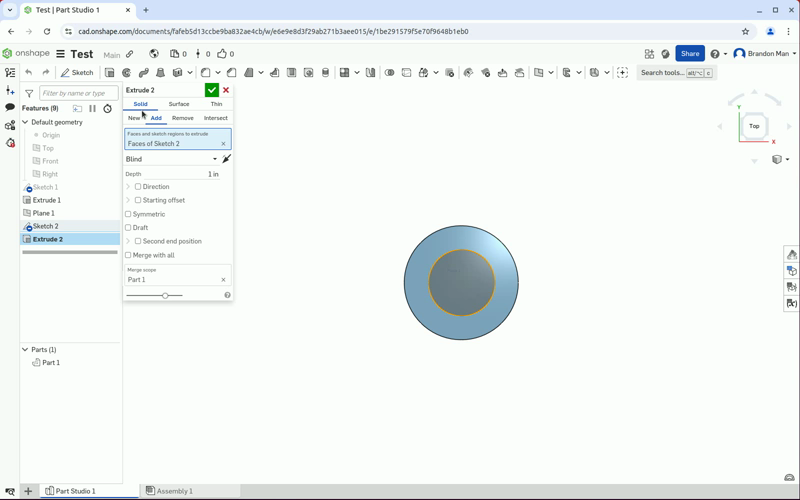
mouse_move(137, 120)
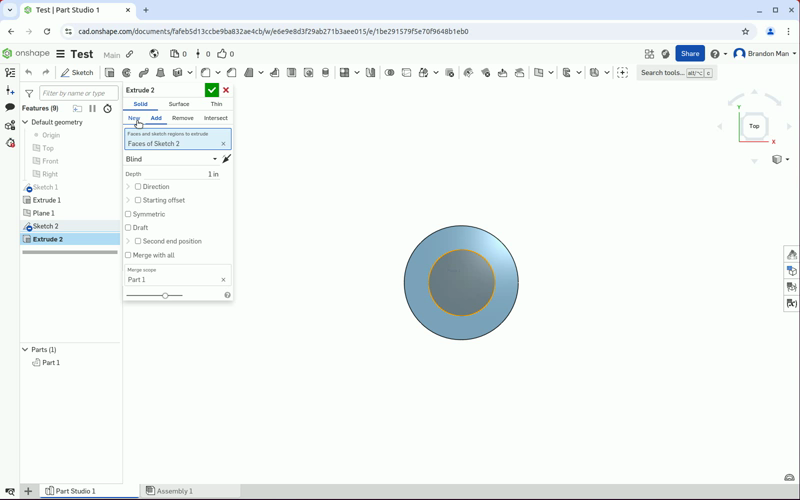
click(137, 120)
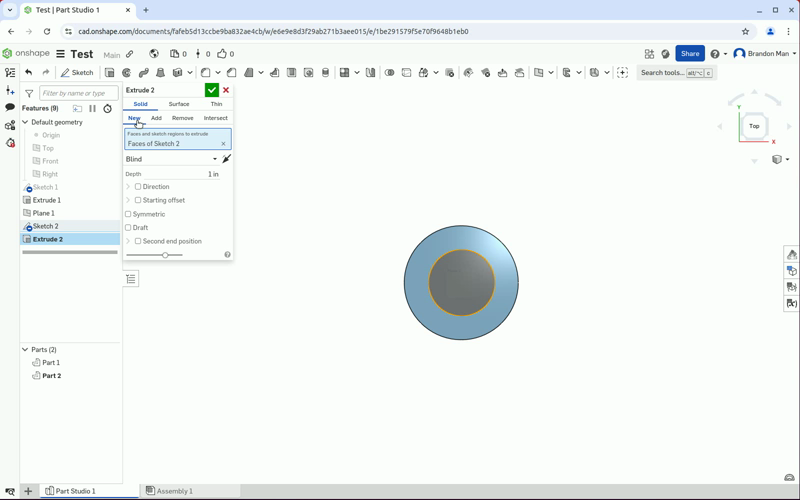
key(tab, 4)
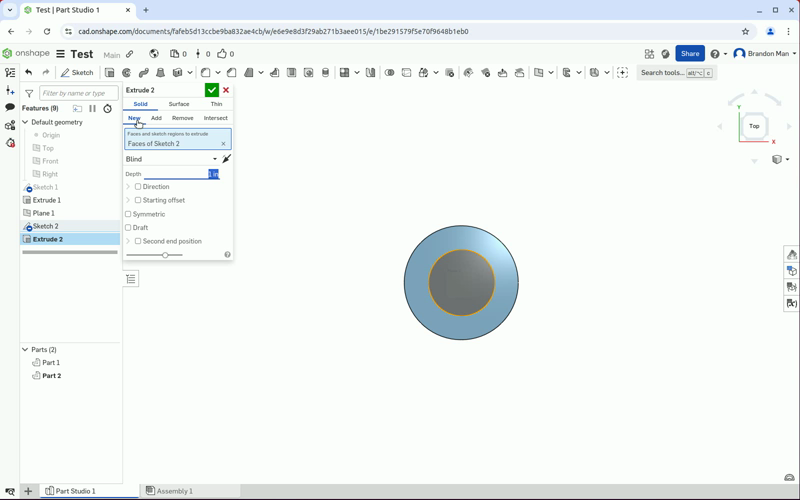
text(14.924)
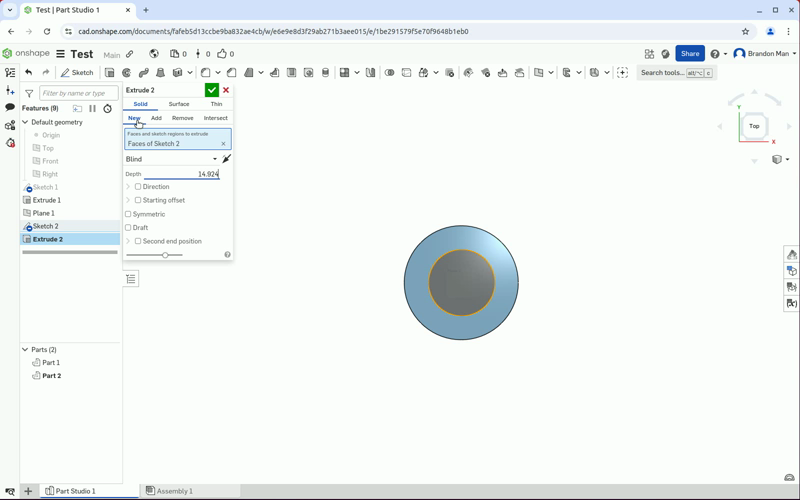
key(enter)
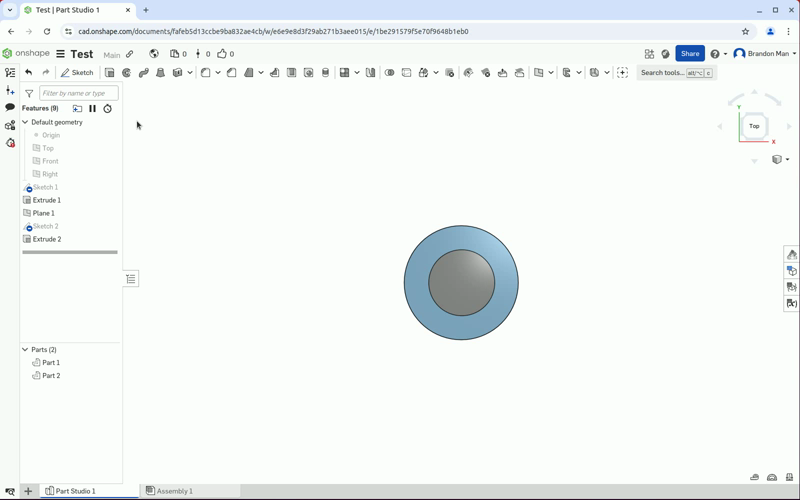
key(shift+h)
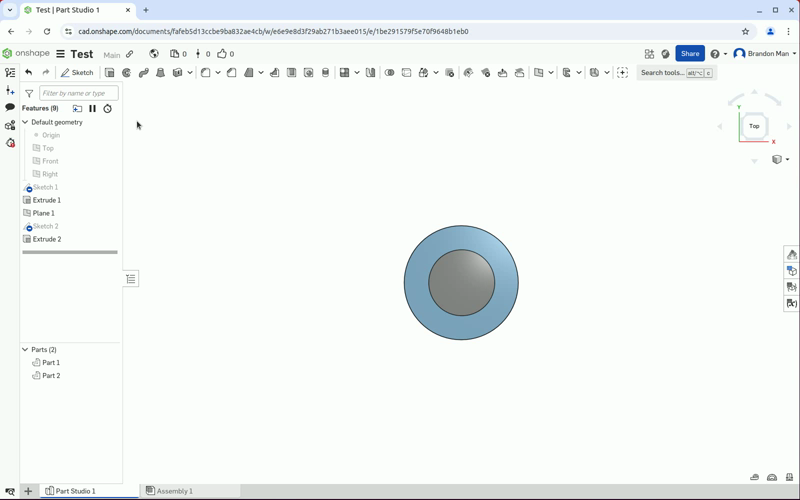
key(shift+h)
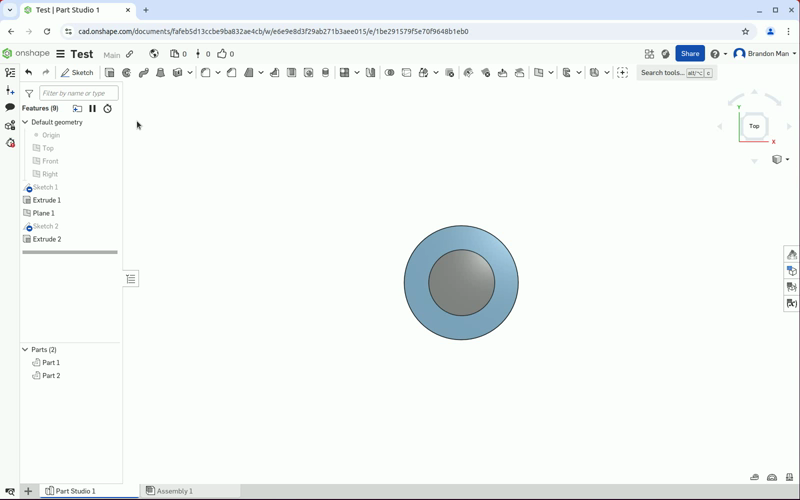
mouse_move(73, 189)
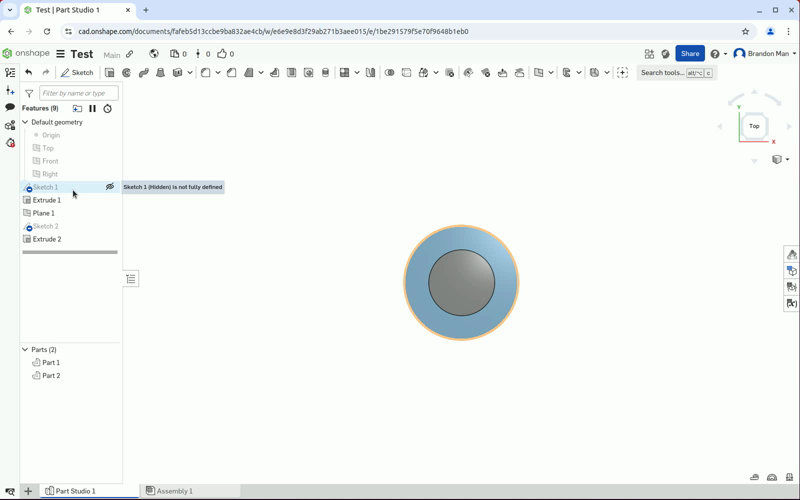
click(73, 189)
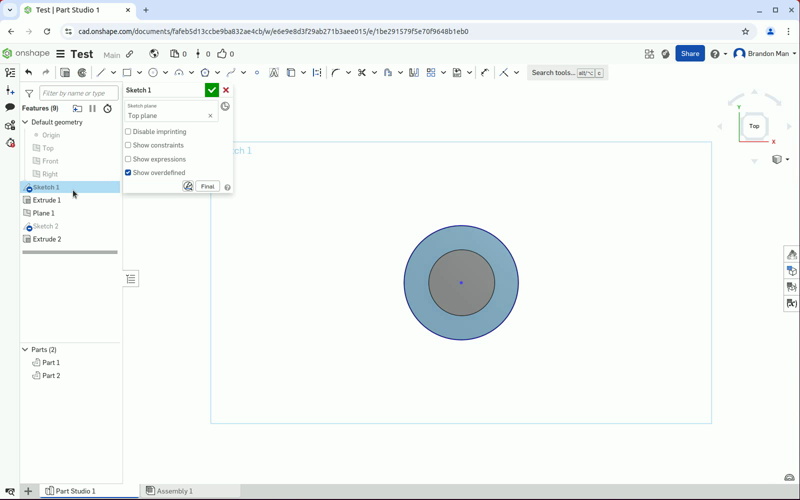
mouse_move(229, 92)
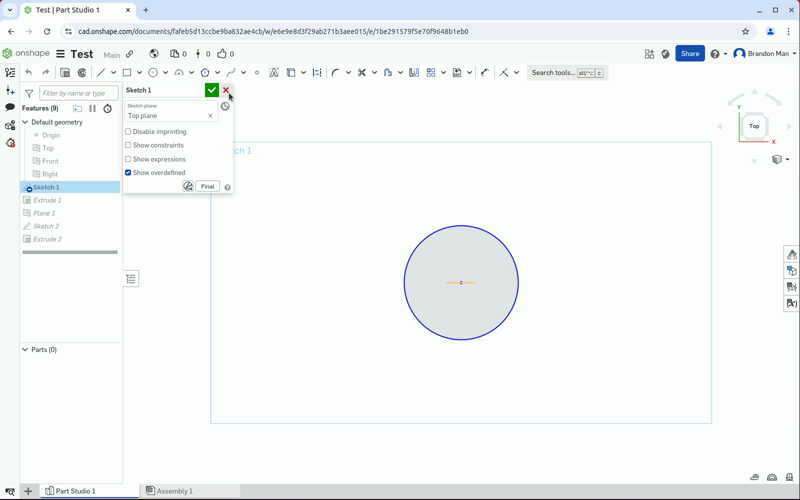
click(229, 92)
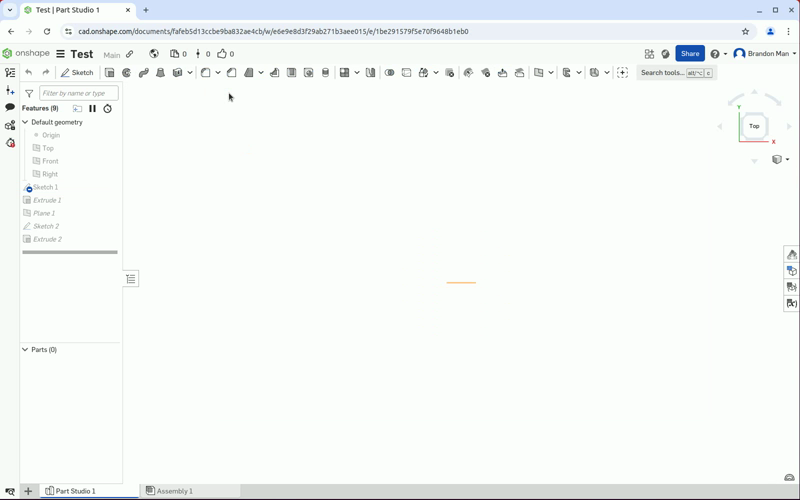
mouse_move(541, 75)
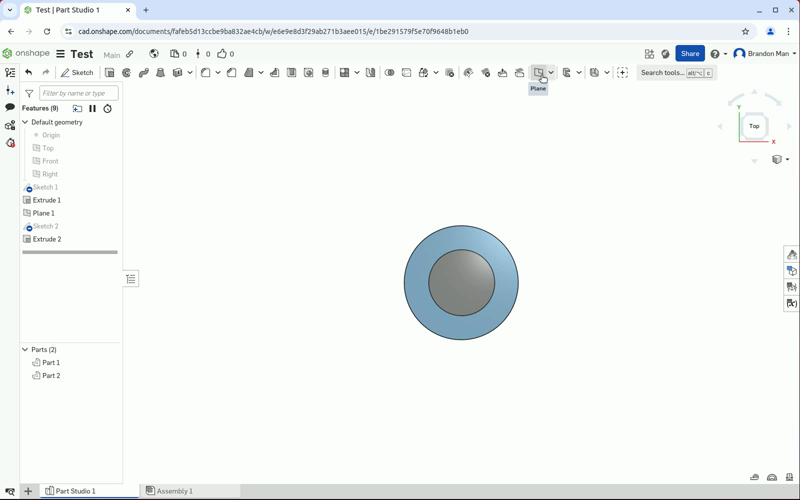
click(541, 75)
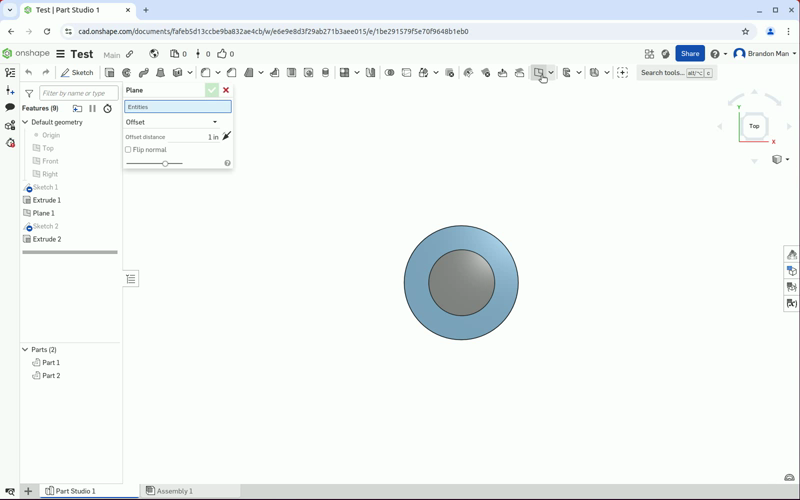
mouse_move(73, 150)
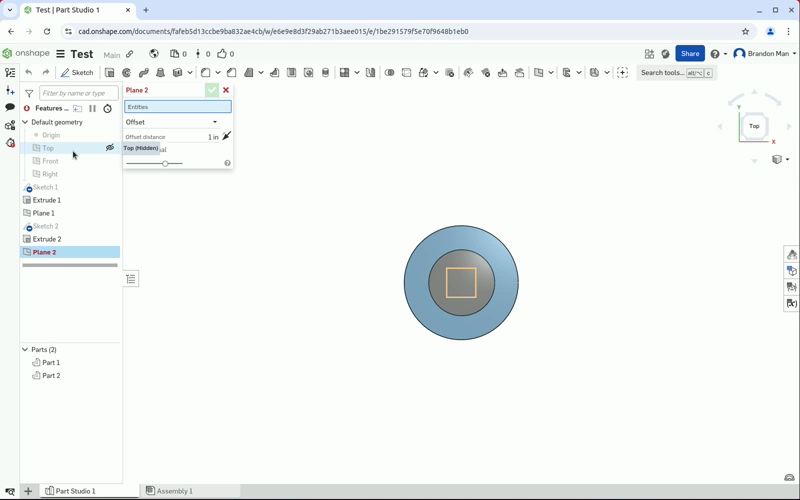
click(73, 150)
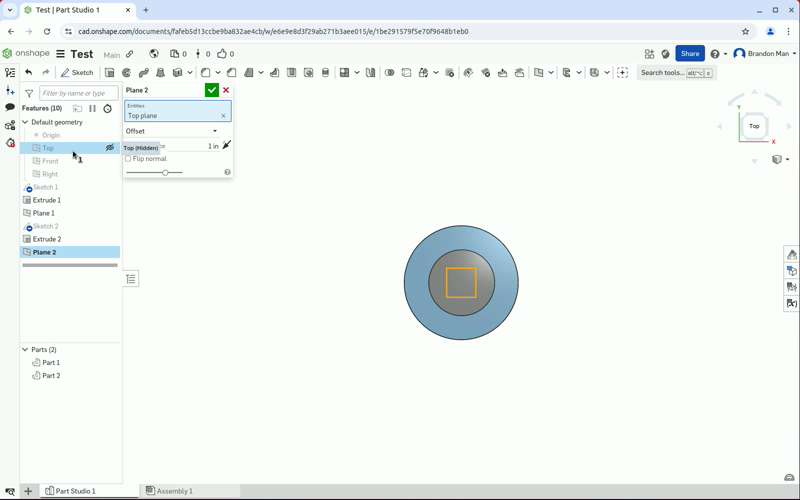
key(tab, 2)
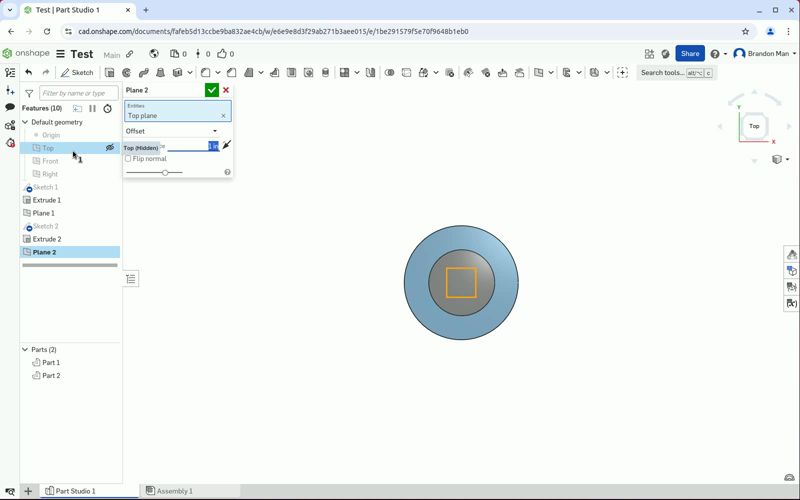
text(19.75)
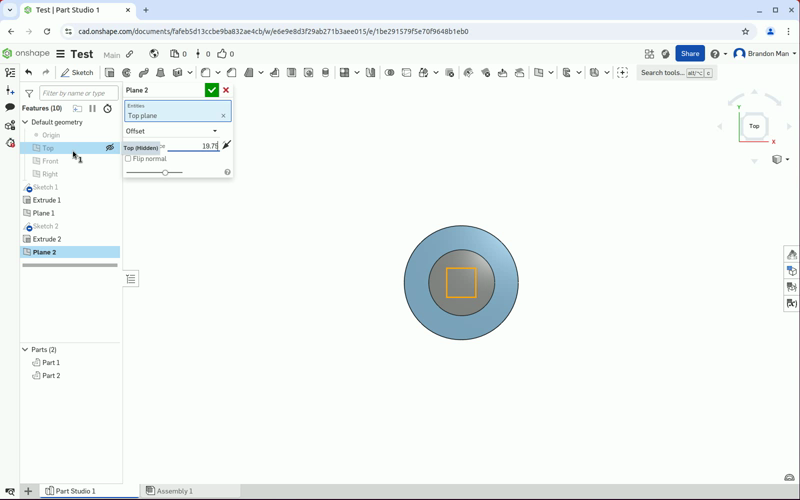
key(enter, 2)
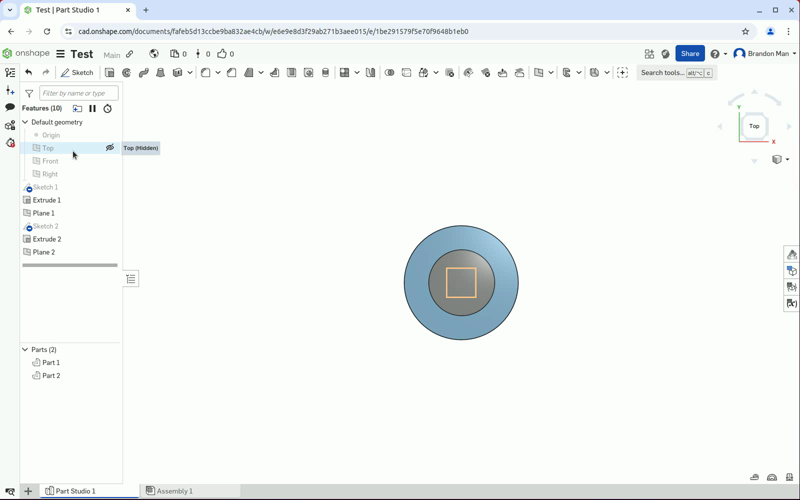
key(shift+s)
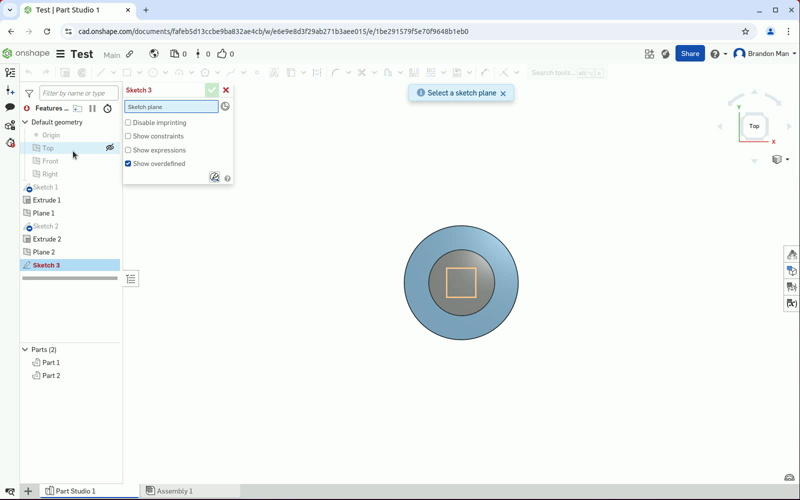
mouse_move(73, 254)
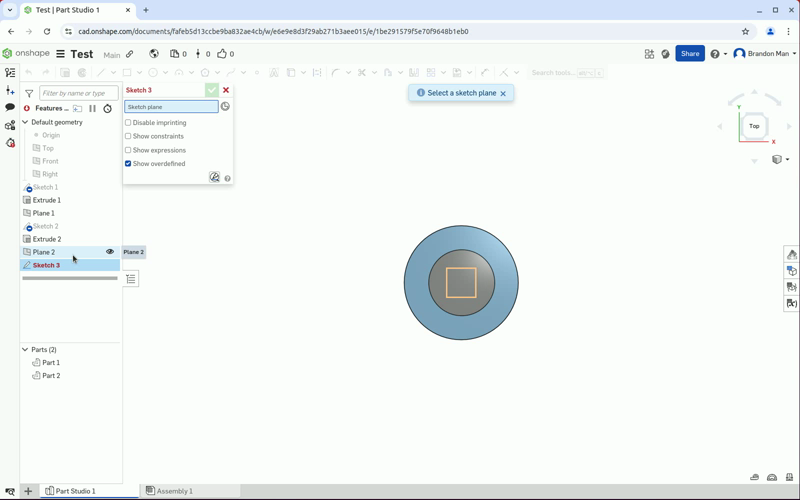
click(73, 254)
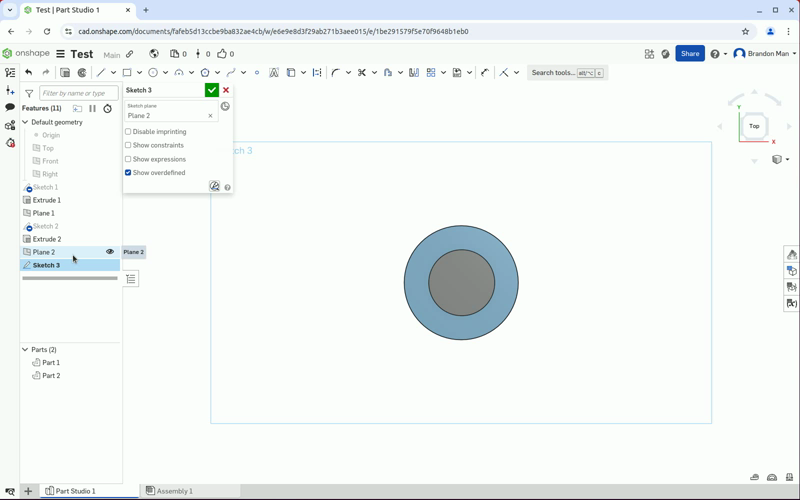
mouse_move(73, 352)
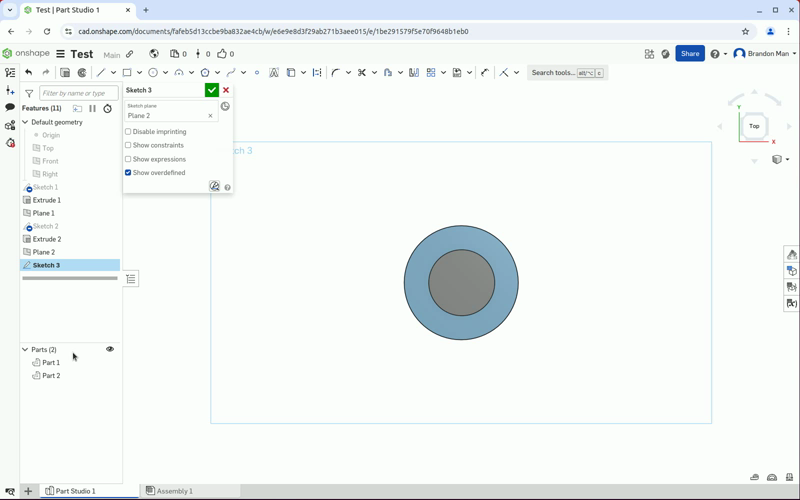
key(y)
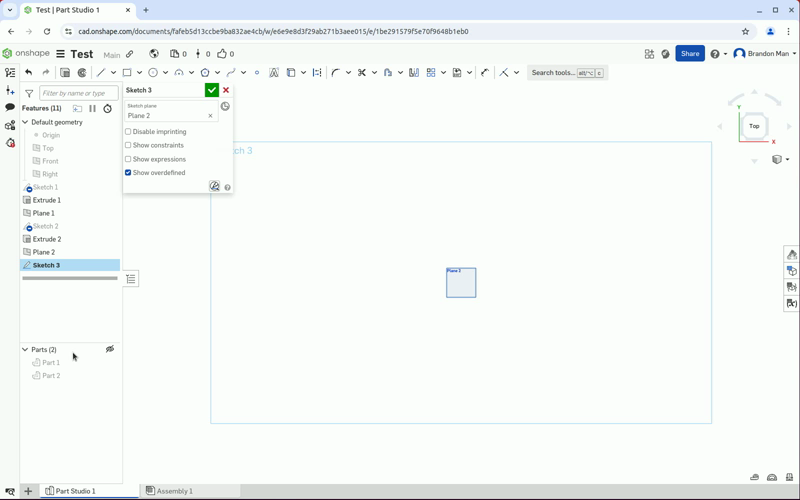
key(c)
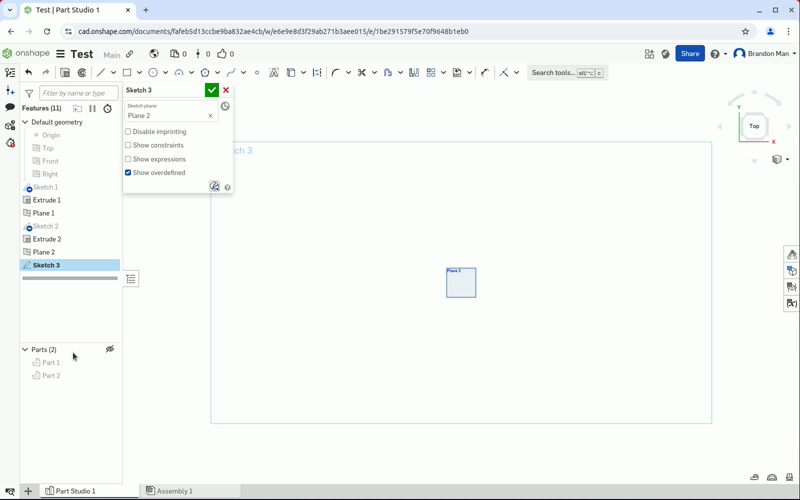
key_down(shift)
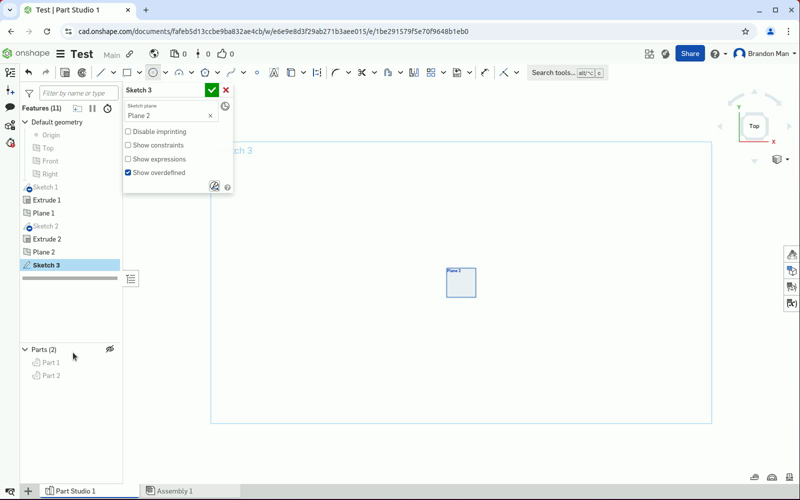
mouse_move(460, 282)
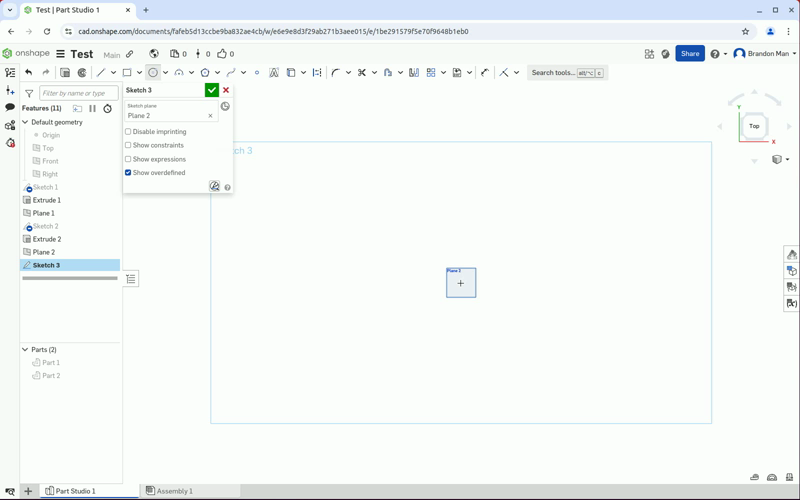
click(460, 282)
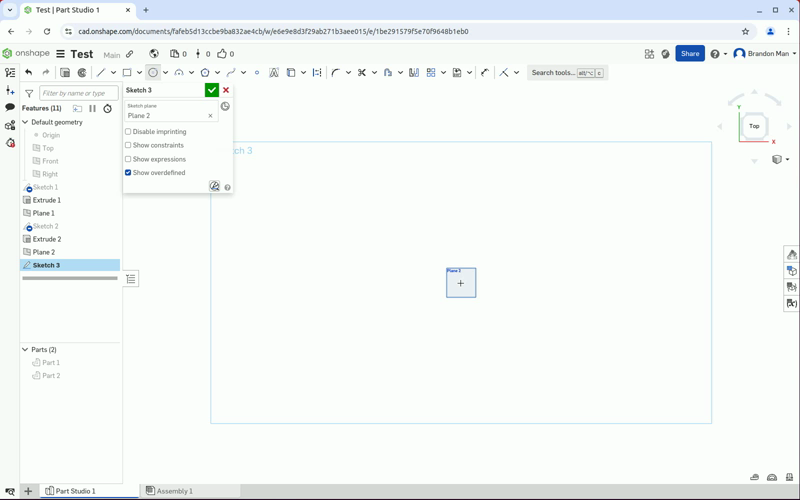
key_up(shift)
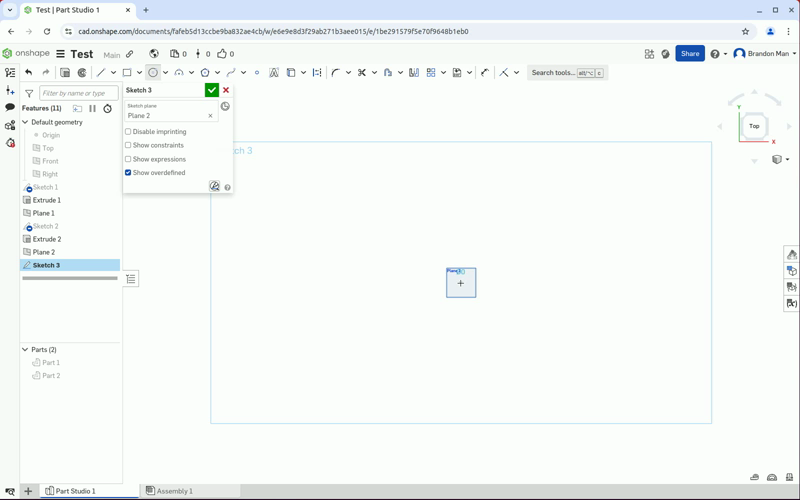
mouse_move(484, 282)
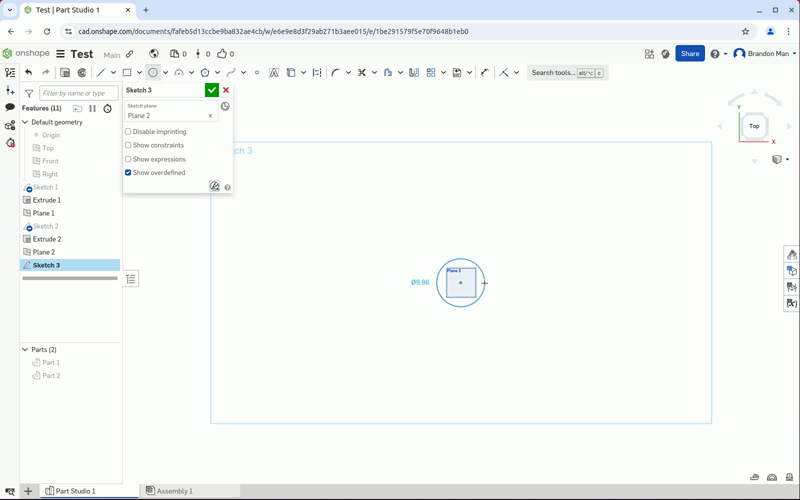
click(484, 282)
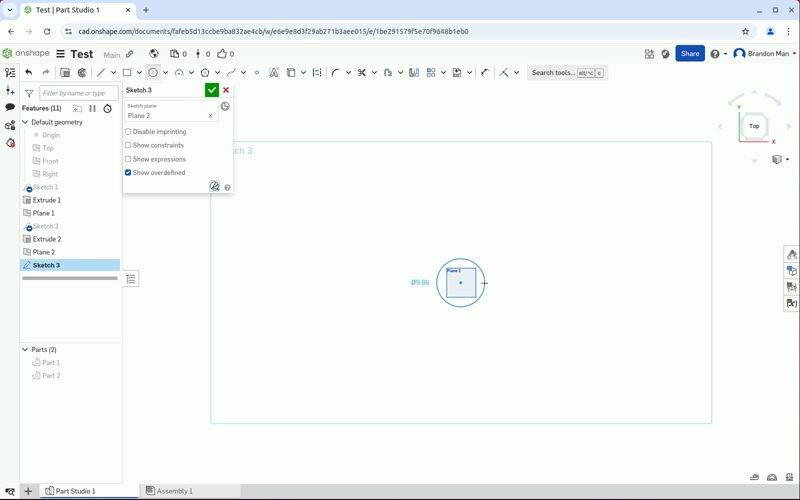
key(esc)
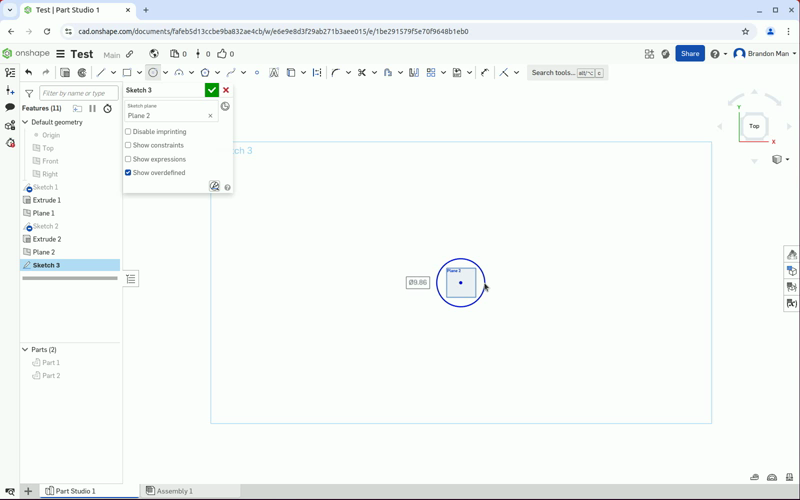
mouse_move(470, 302)
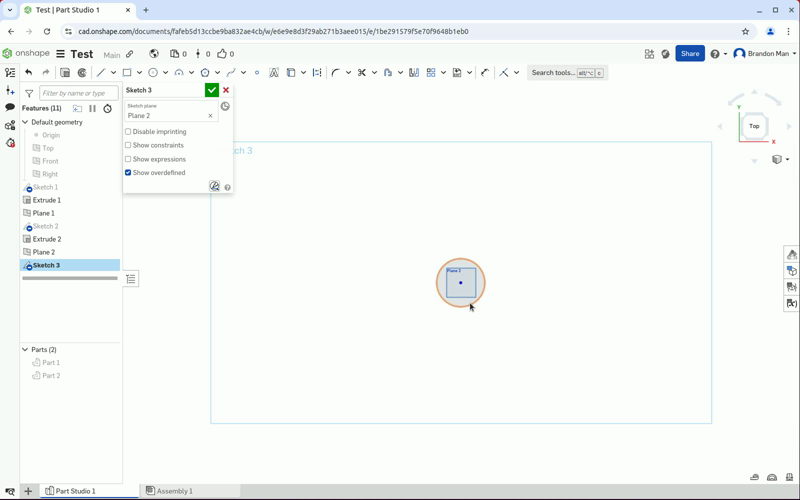
click(470, 302)
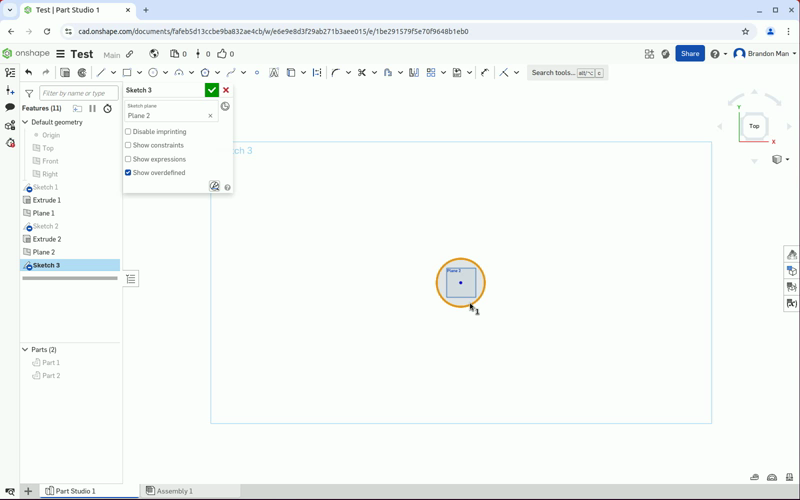
mouse_move(73, 352)
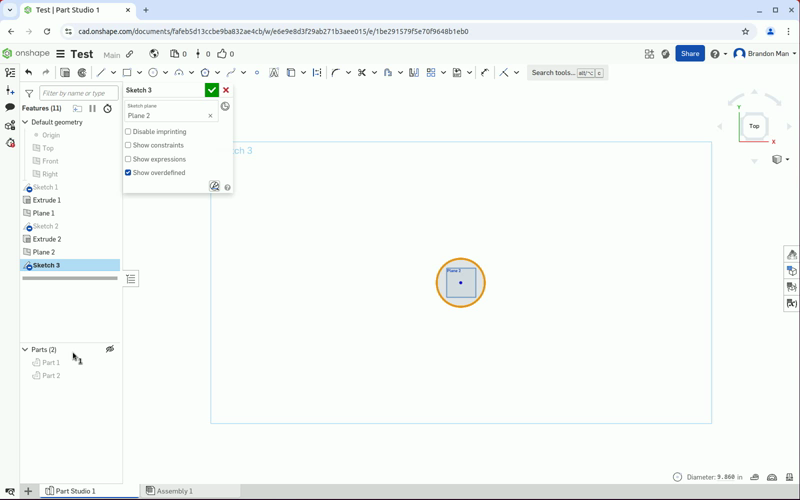
key(shift+y)
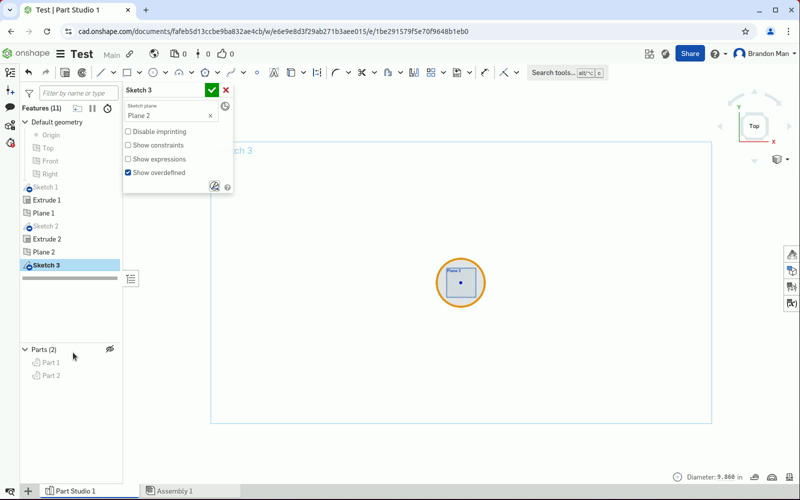
key(shift+e)
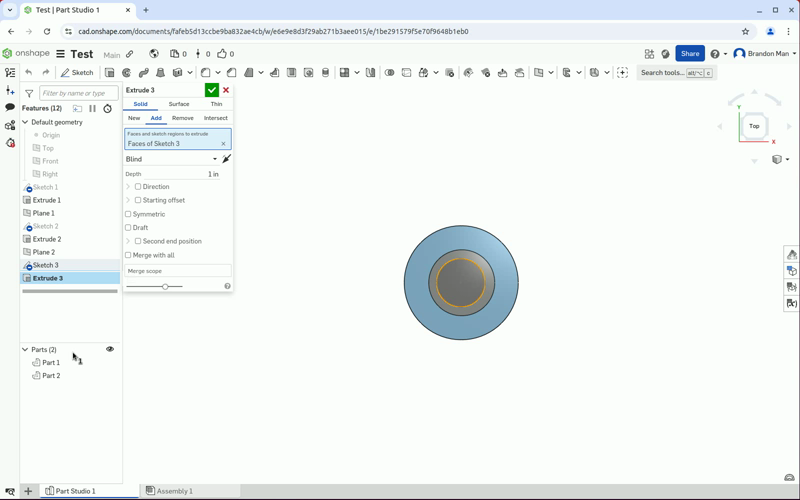
mouse_move(143, 106)
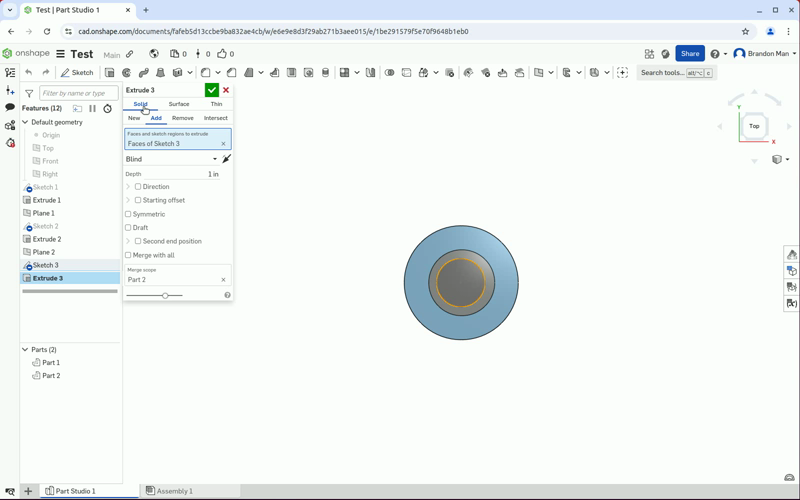
click(143, 106)
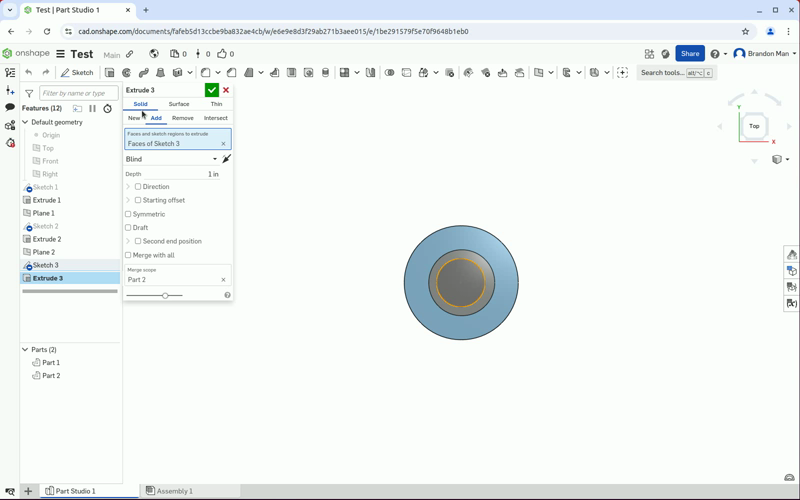
mouse_move(137, 120)
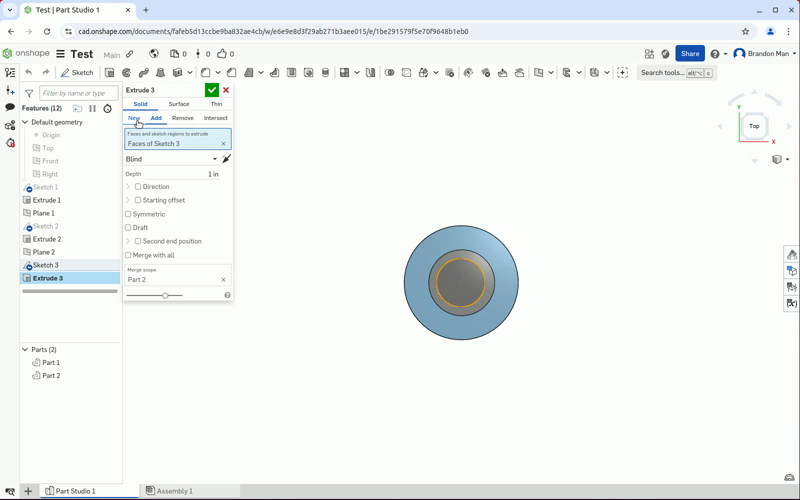
click(137, 120)
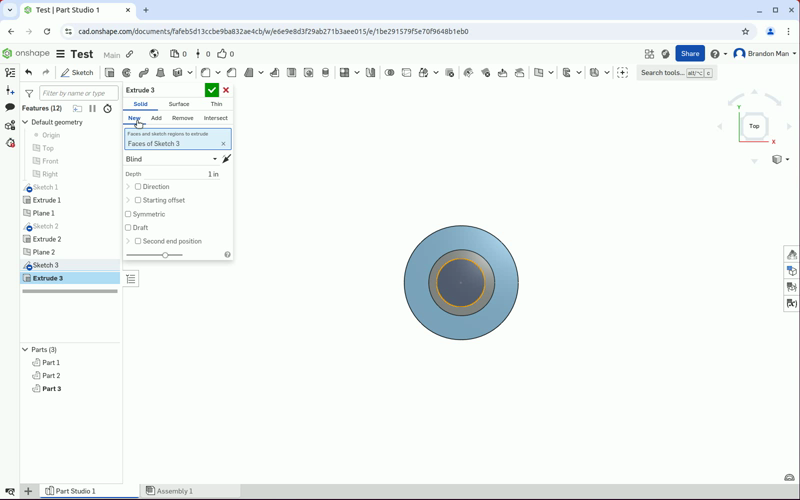
key(tab, 4)
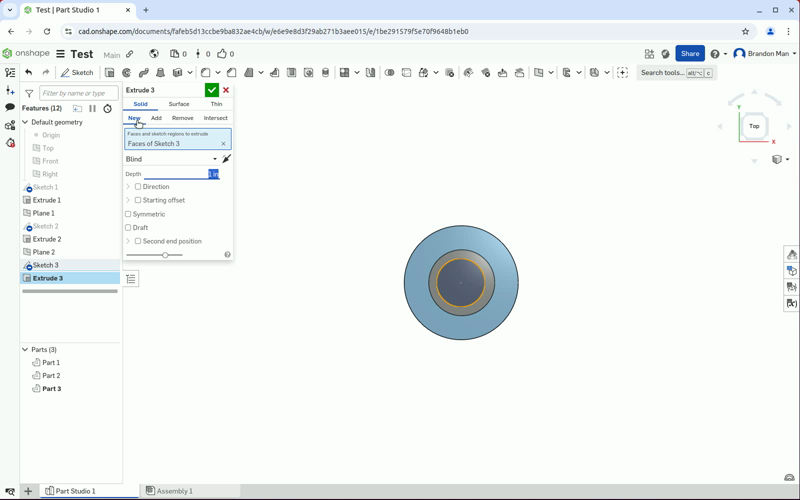
text(3.37)
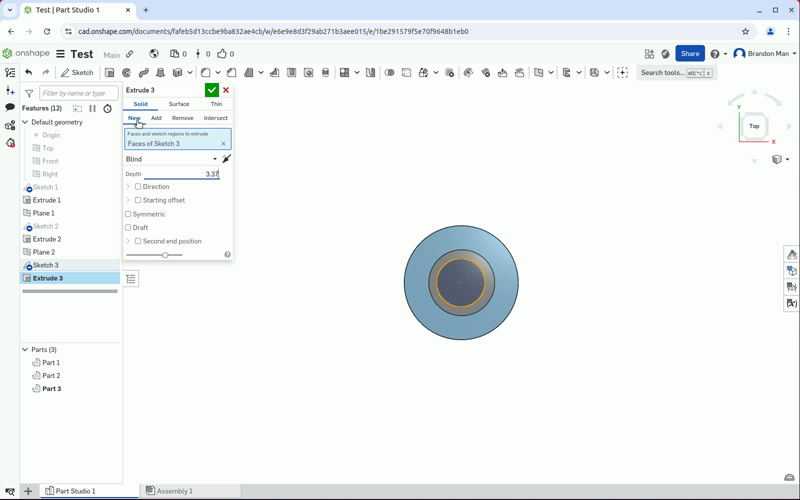
key(enter)
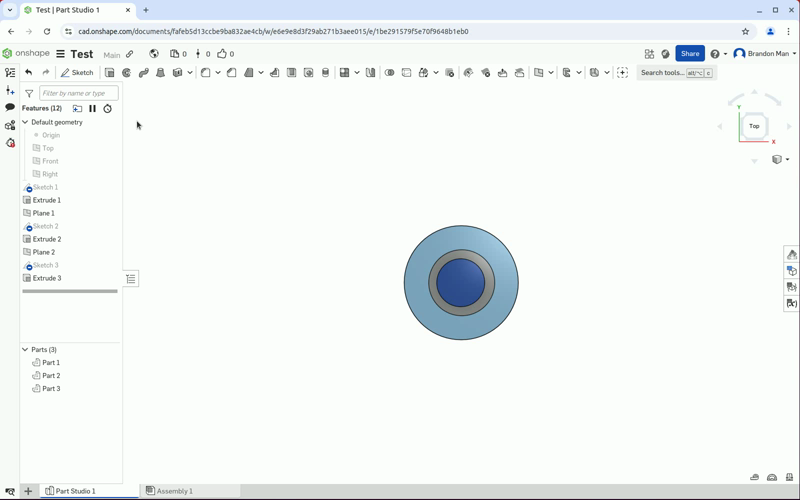
key(shift+h)
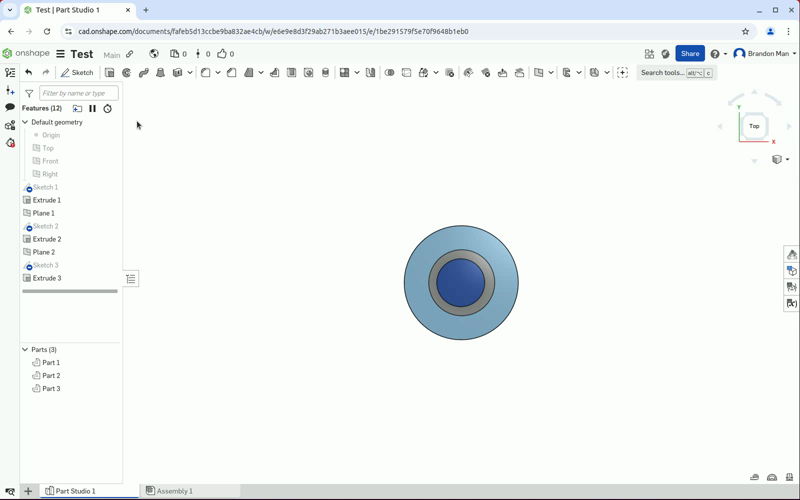
key(shift+h)
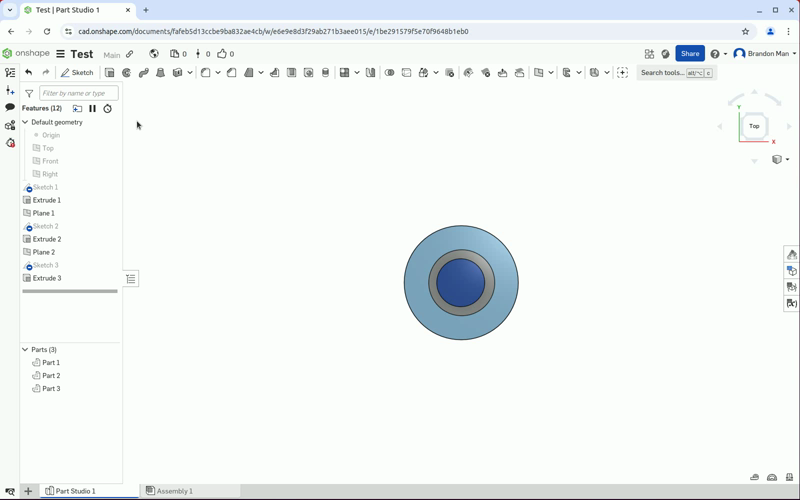
mouse_move(73, 189)
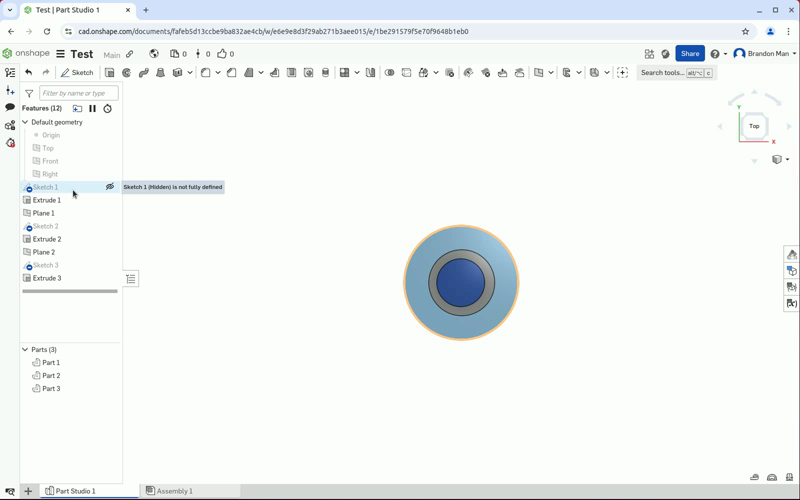
click(73, 189)
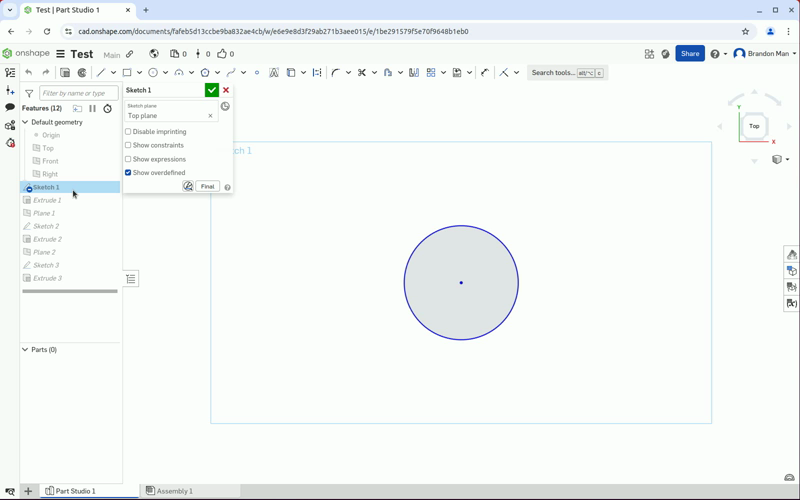
mouse_move(229, 92)
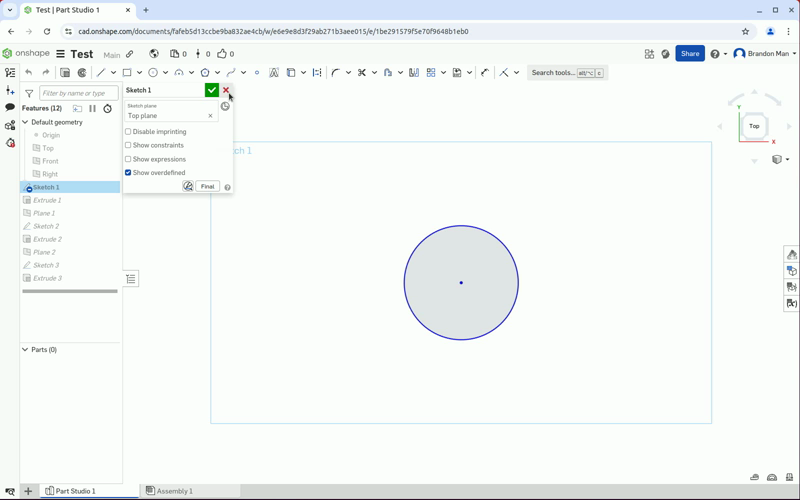
click(229, 92)
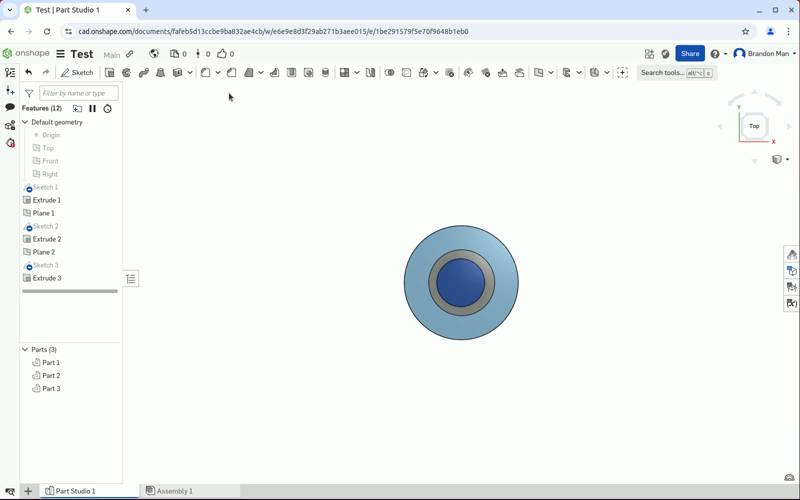
mouse_move(541, 75)
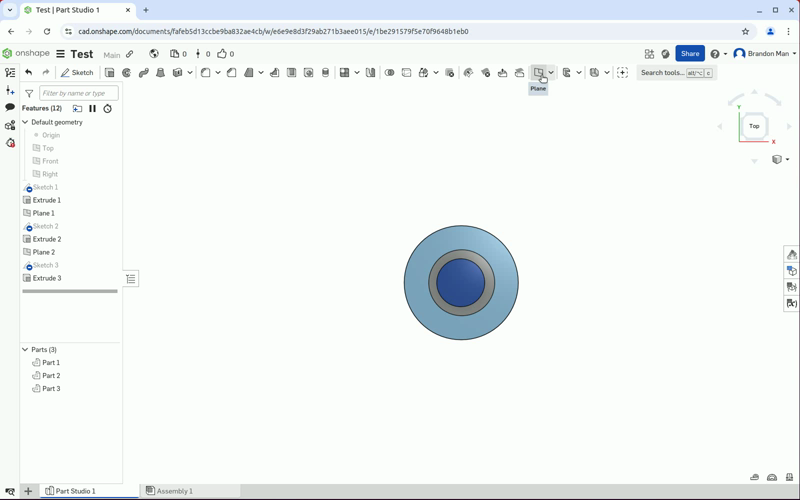
click(541, 75)
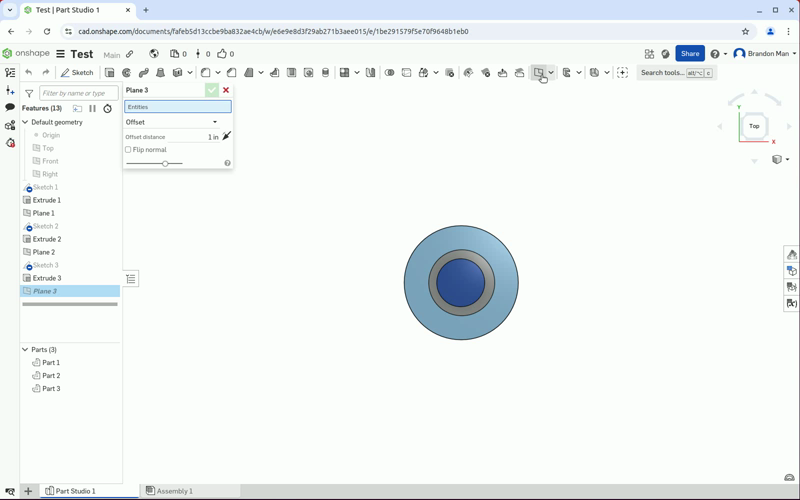
mouse_move(73, 150)
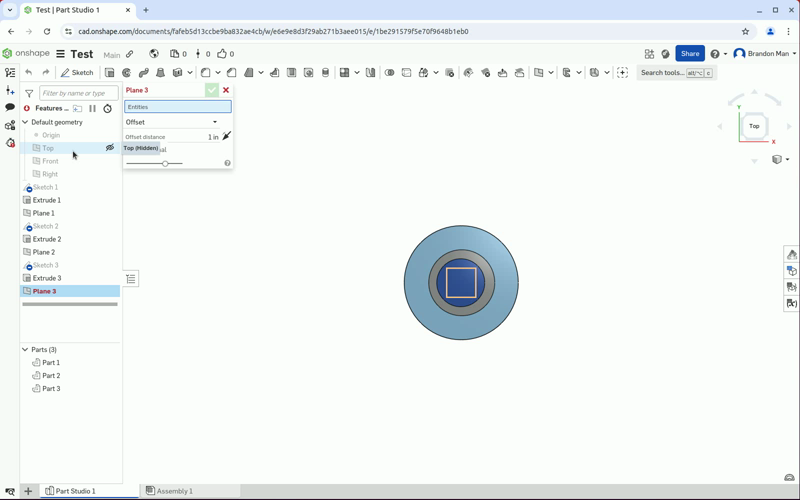
click(73, 150)
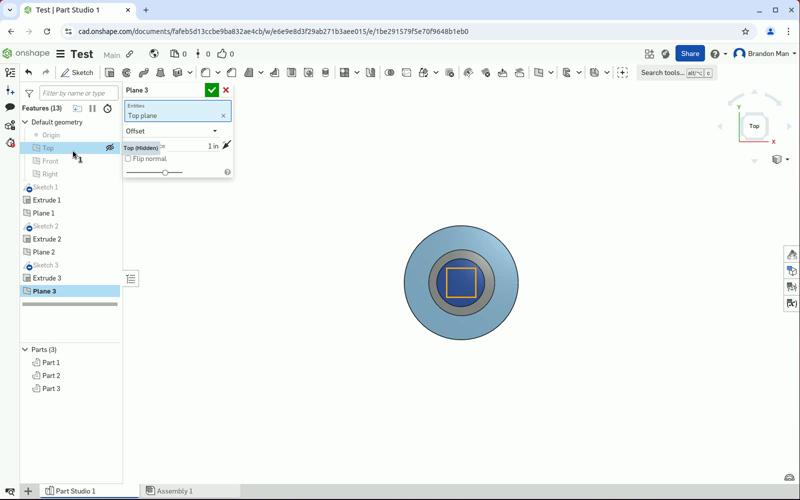
key(tab, 2)
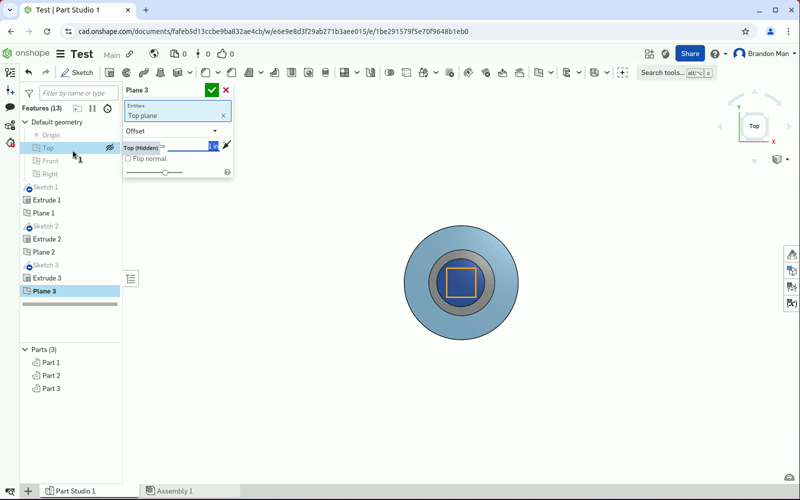
text(23.108)
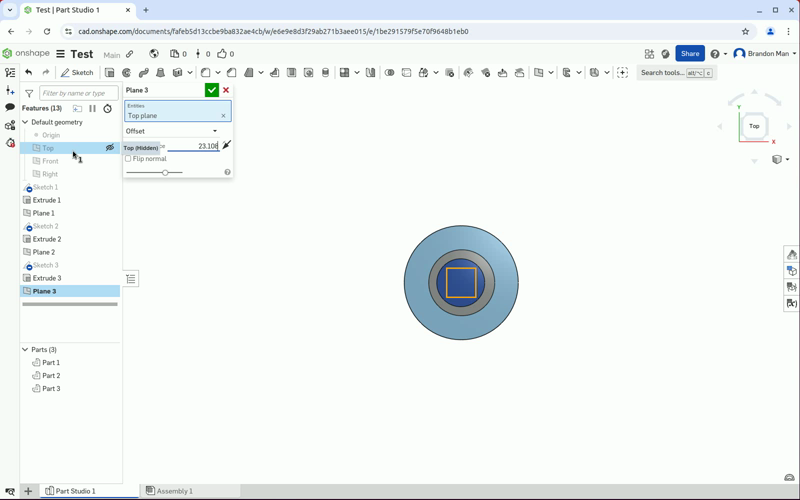
key(enter, 2)
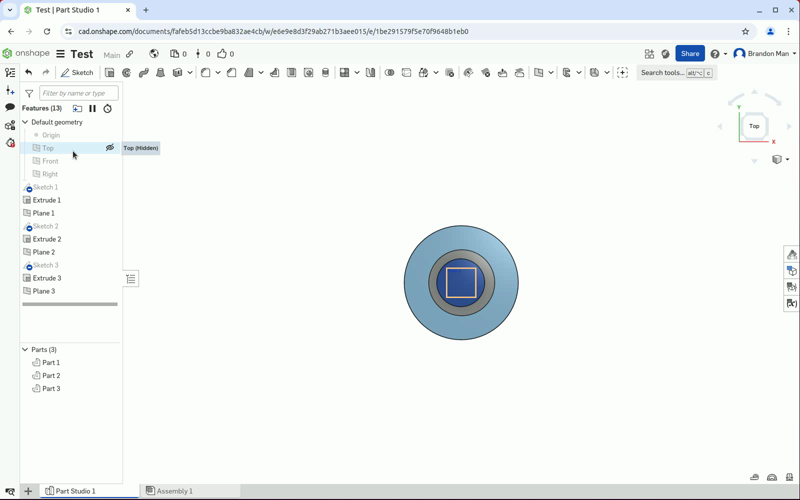
key(shift+s)
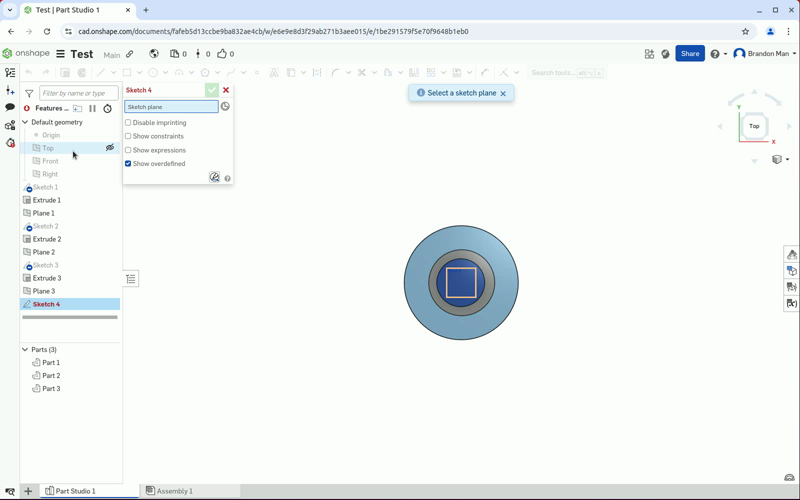
mouse_move(73, 293)
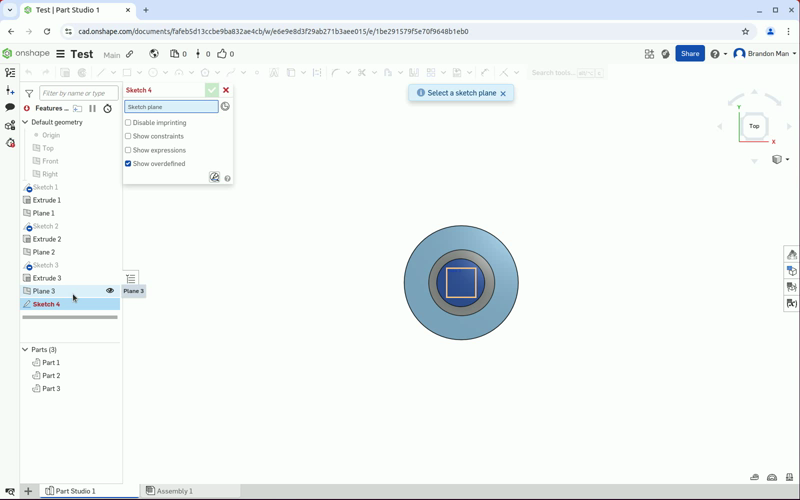
click(73, 293)
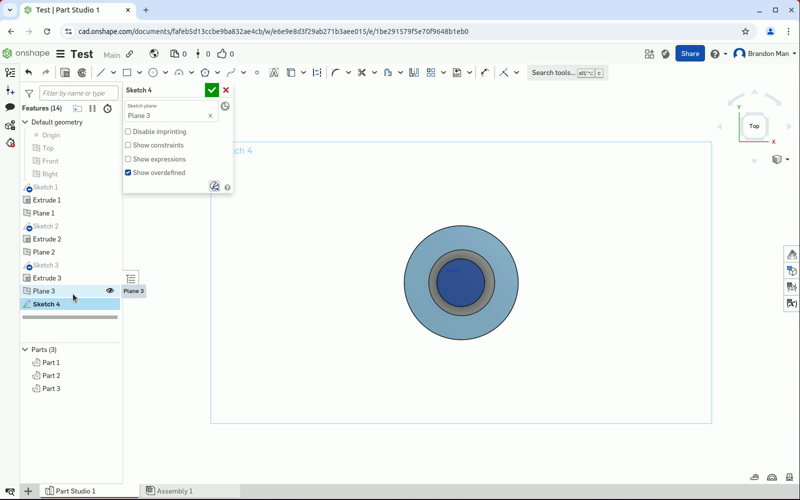
mouse_move(73, 352)
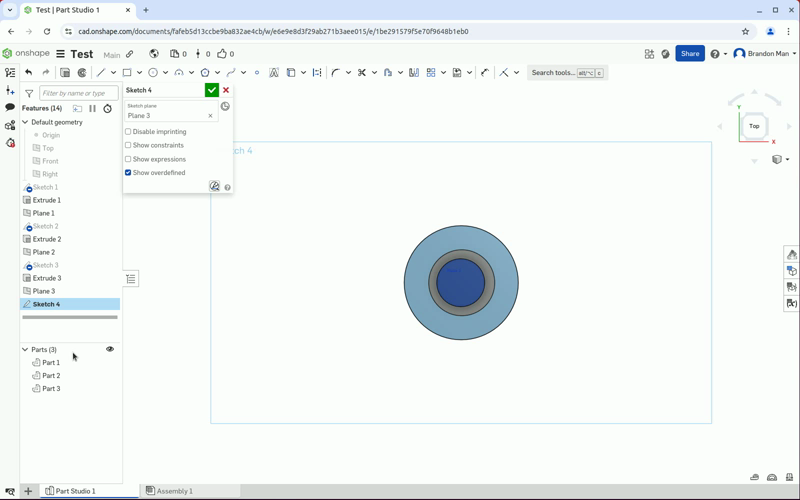
key(y)
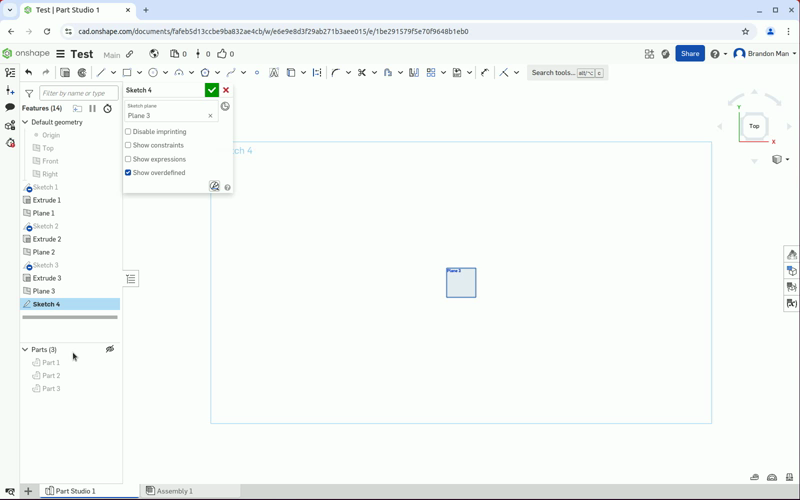
key(c)
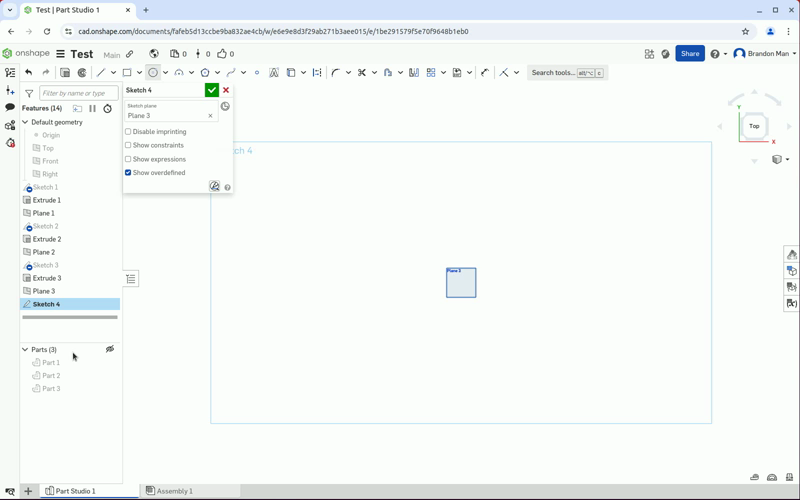
key_down(shift)
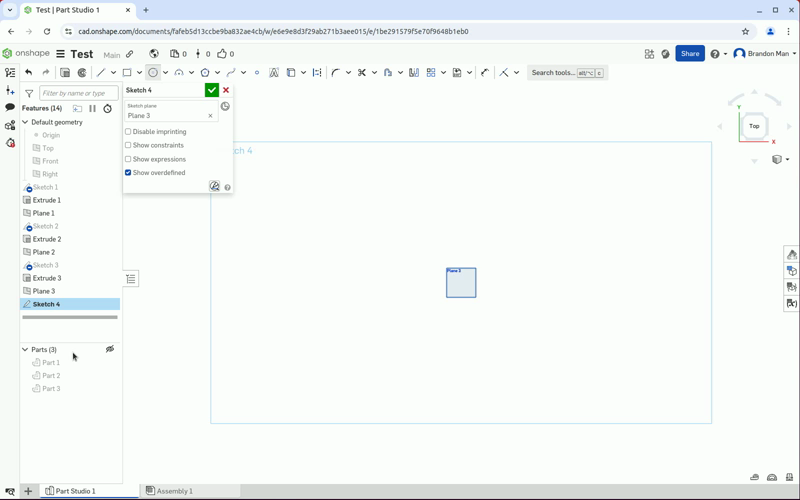
mouse_move(461, 282)
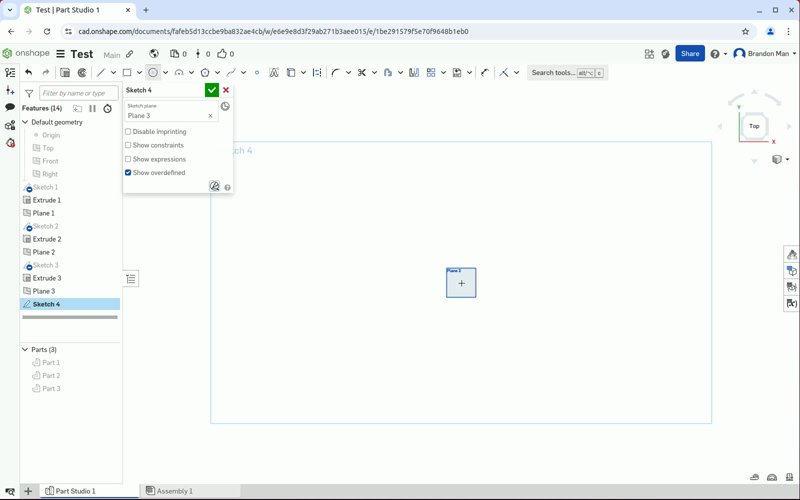
click(461, 282)
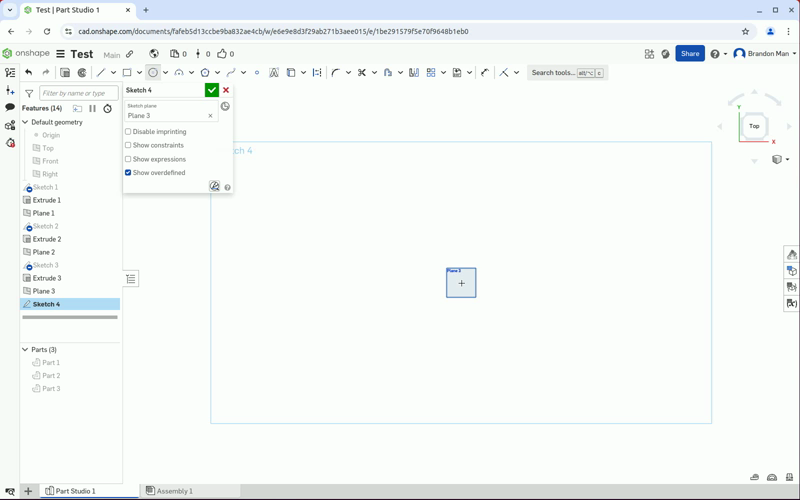
key_up(shift)
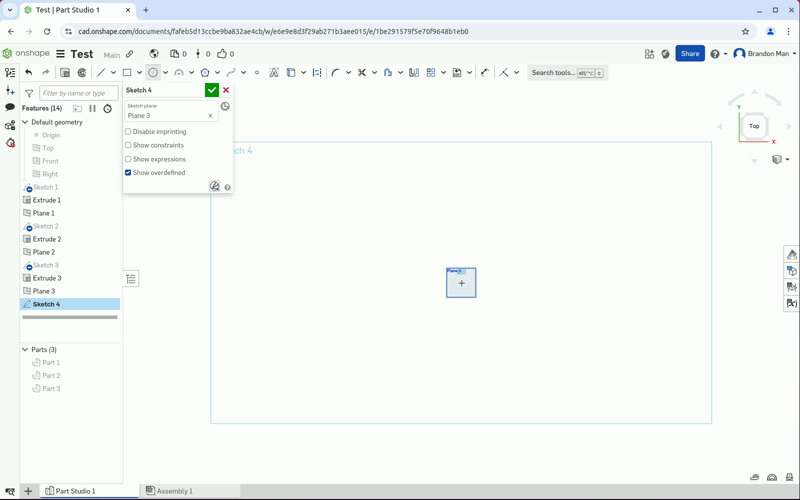
mouse_move(474, 282)
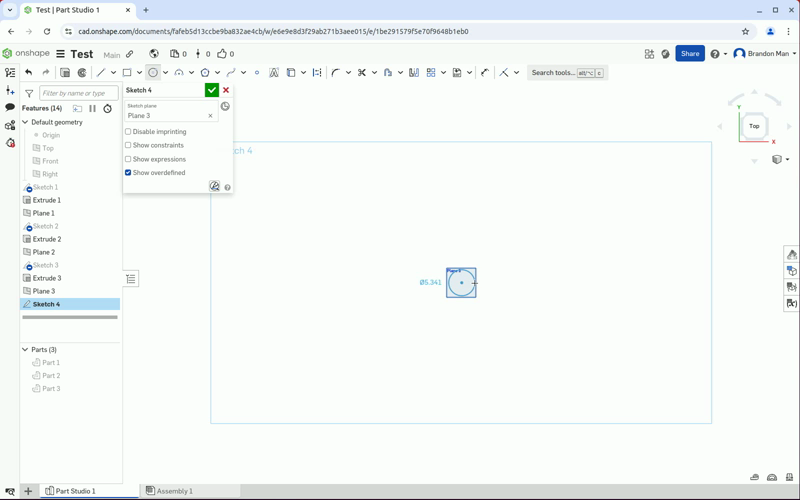
click(474, 282)
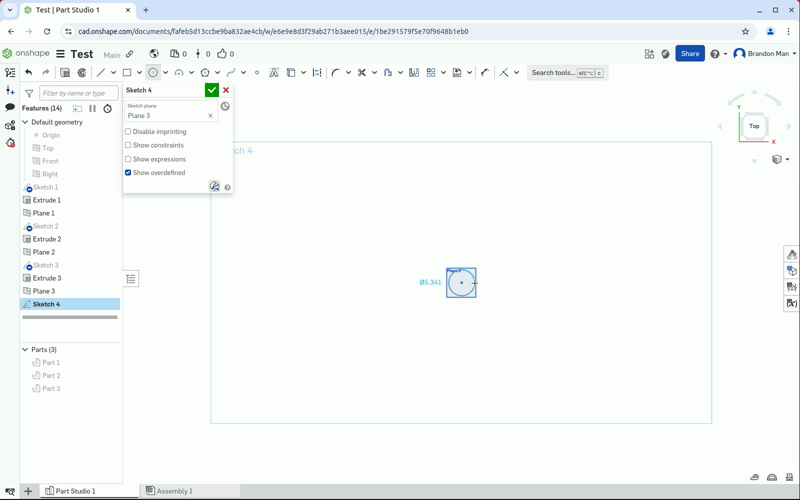
key(esc)
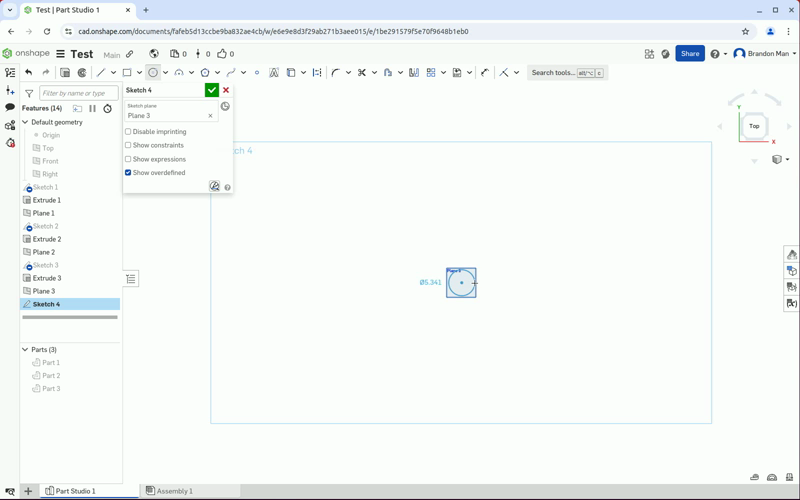
mouse_move(461, 274)
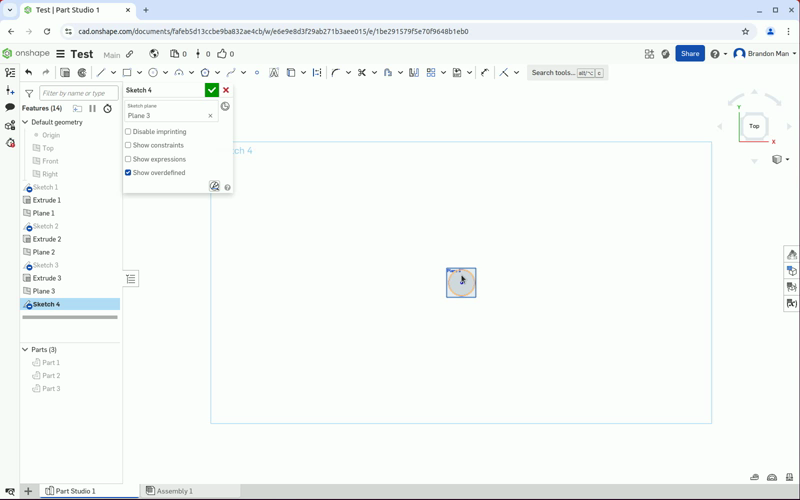
scroll(6)
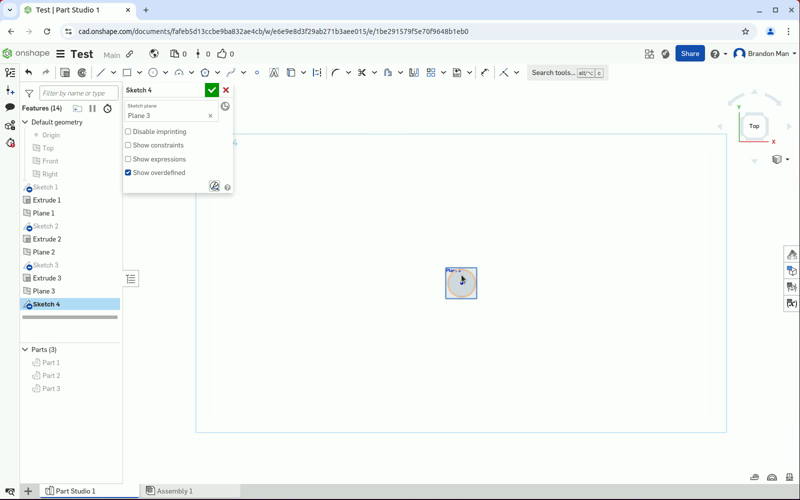
scroll(6)
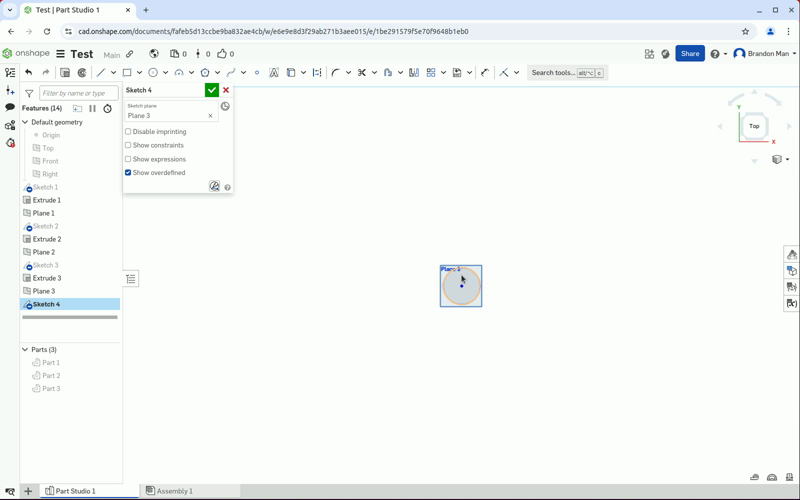
scroll(6)
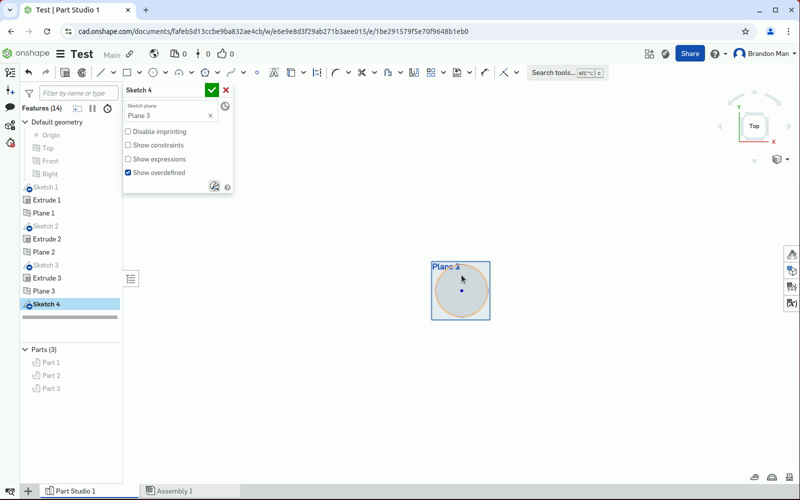
scroll(6)
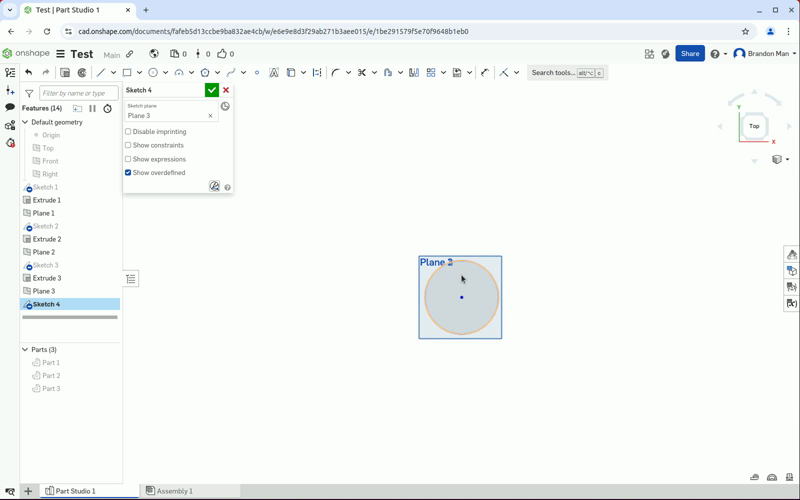
scroll(6)
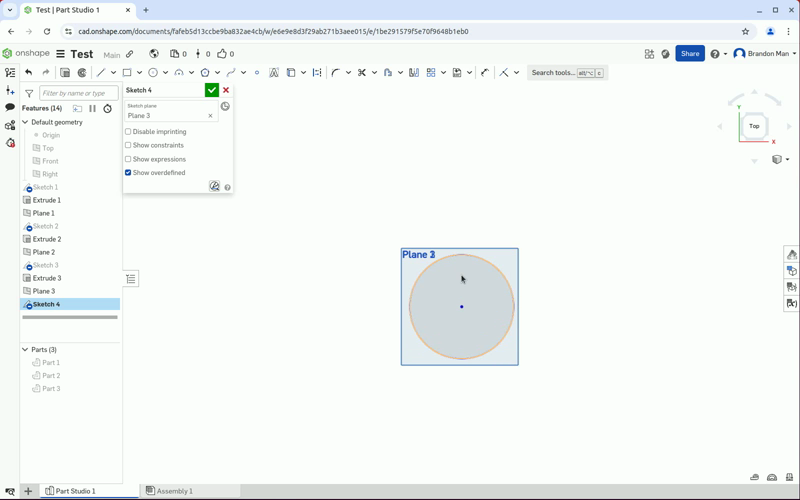
scroll(6)
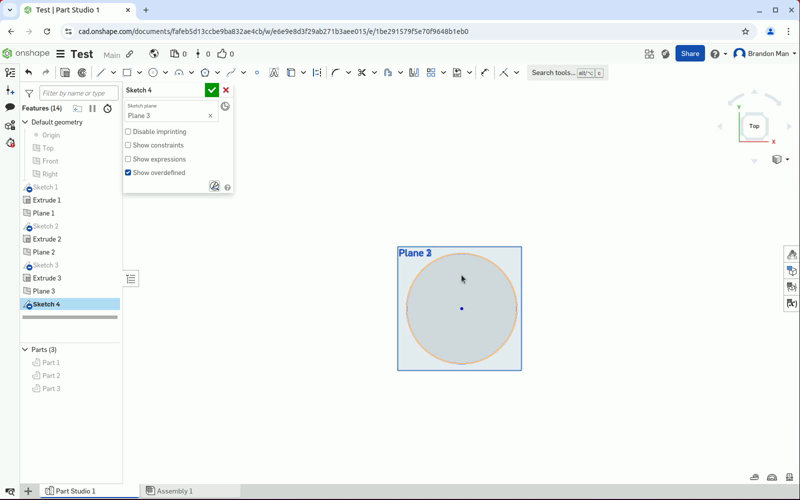
scroll(6)
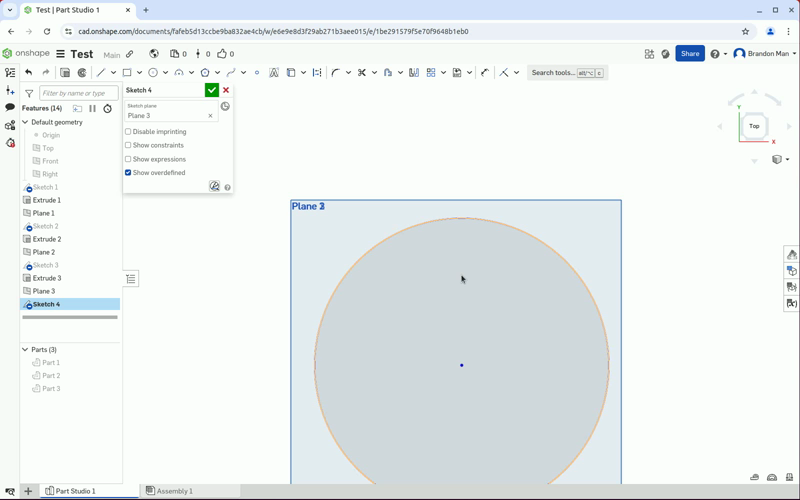
click(461, 274)
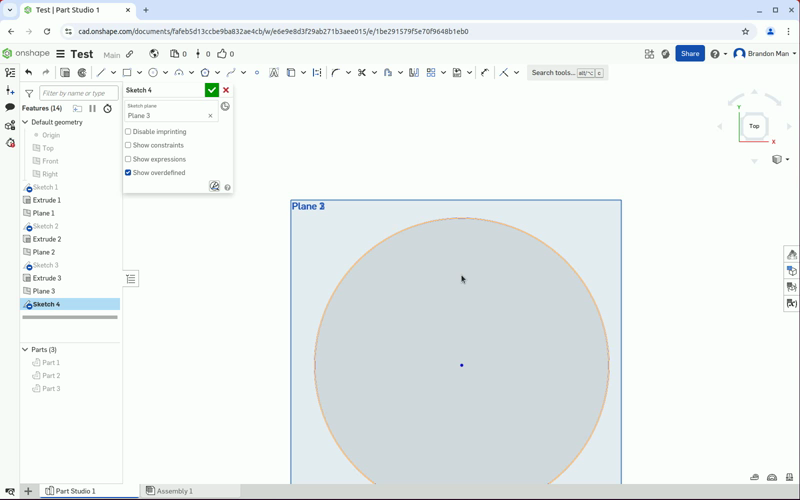
scroll(-6)
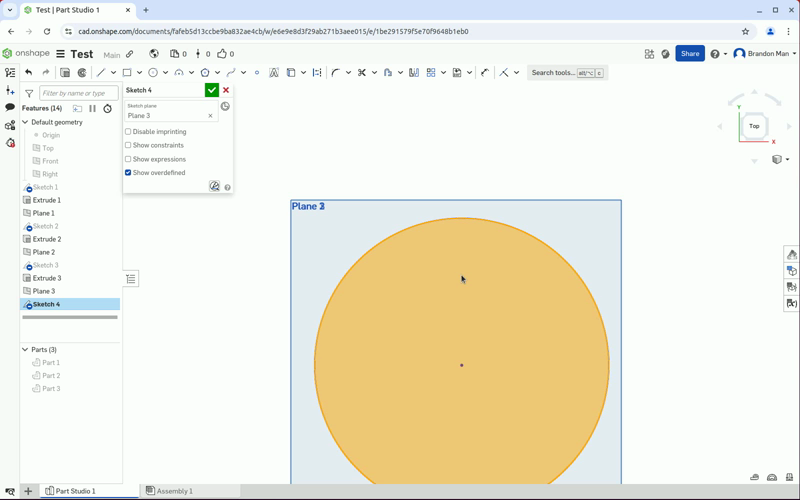
scroll(-6)
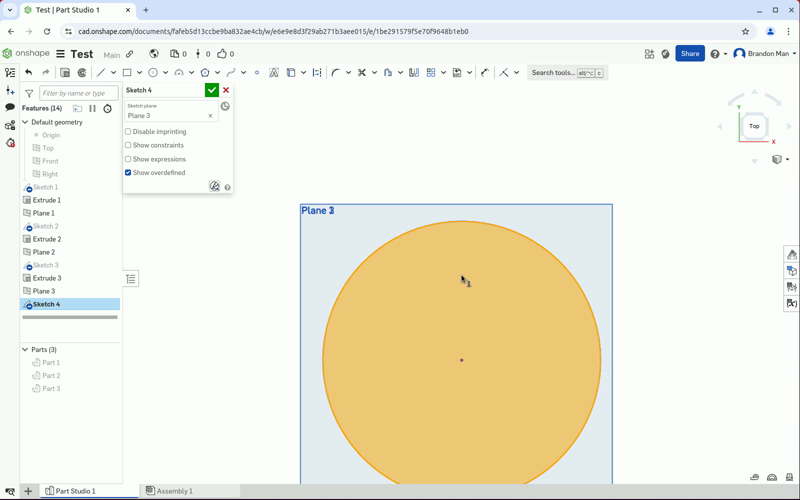
scroll(-6)
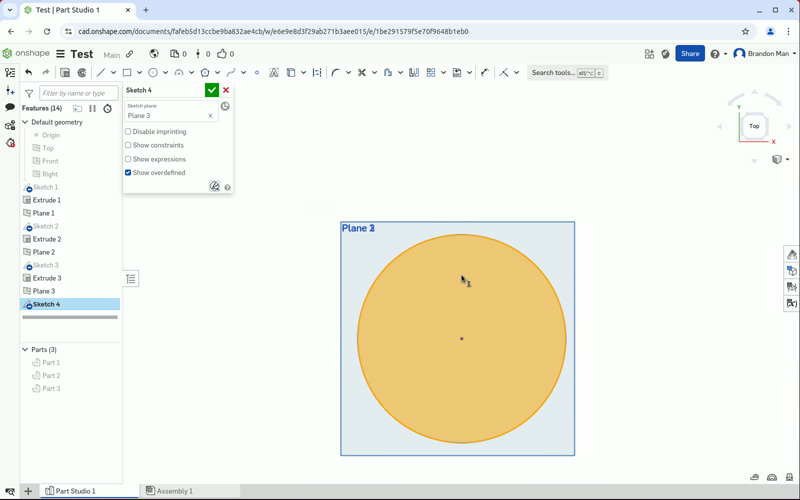
scroll(-6)
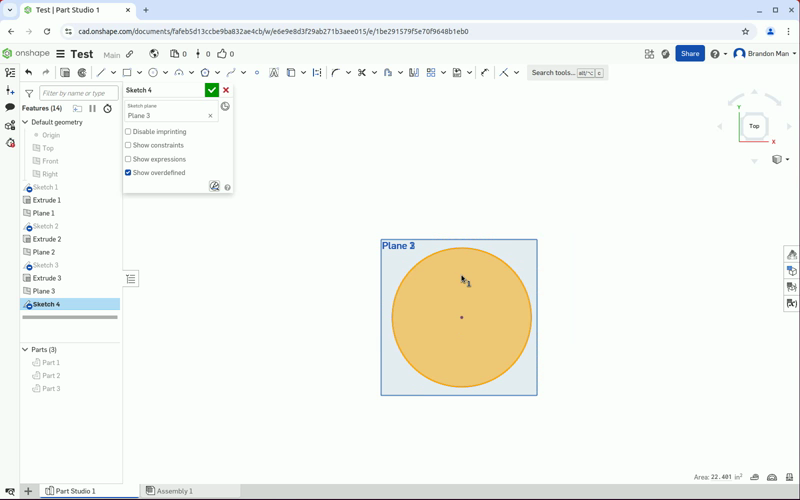
scroll(-6)
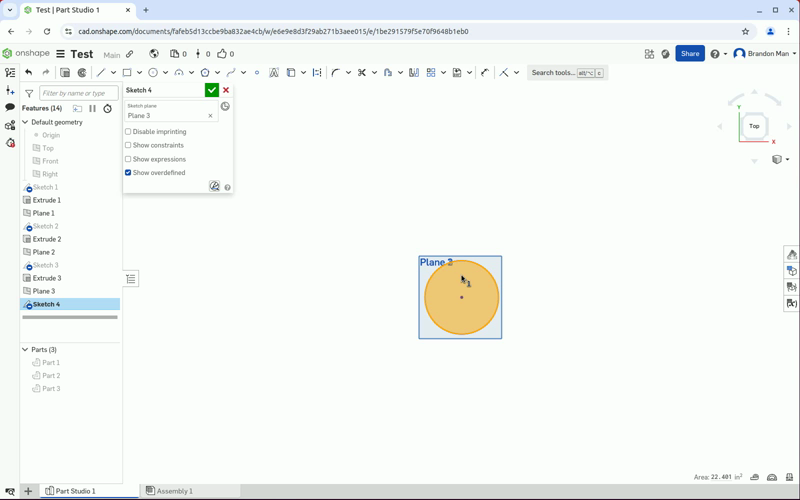
scroll(-6)
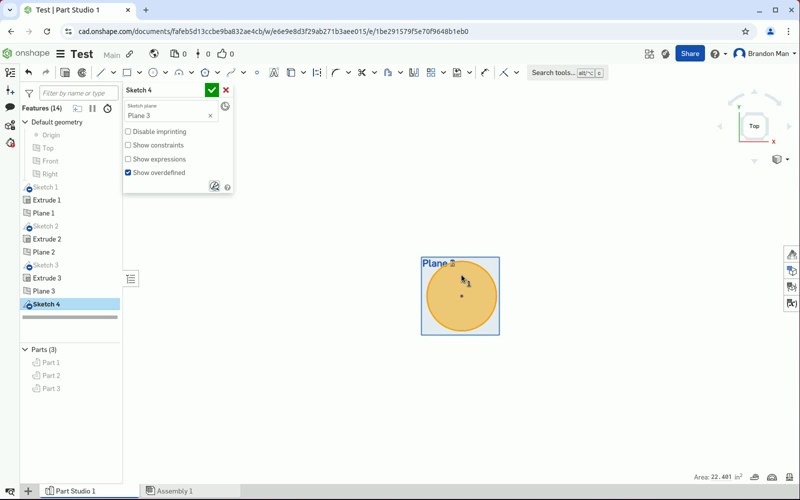
scroll(-6)
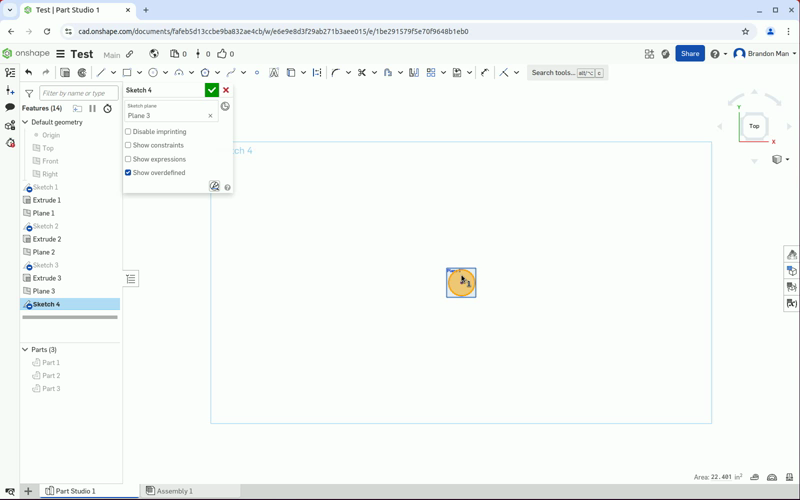
mouse_move(73, 352)
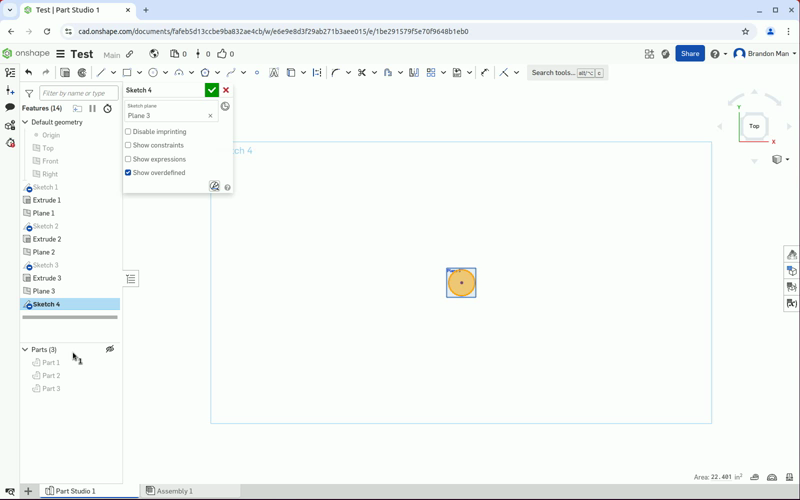
key(shift+y)
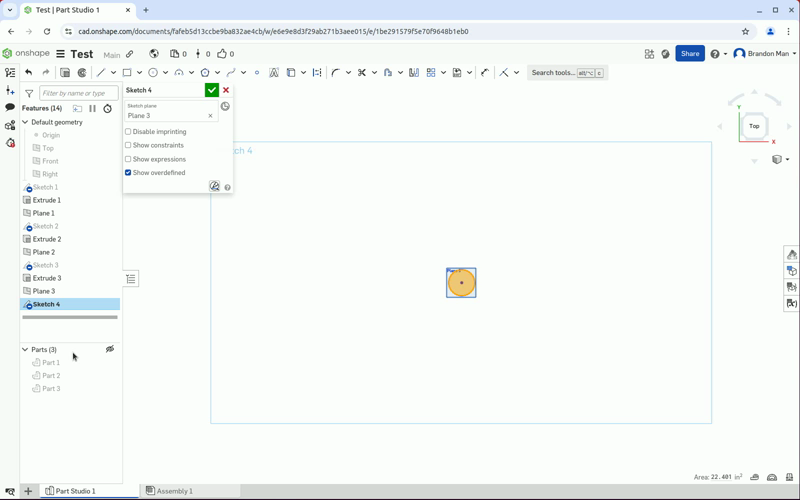
key(shift+e)
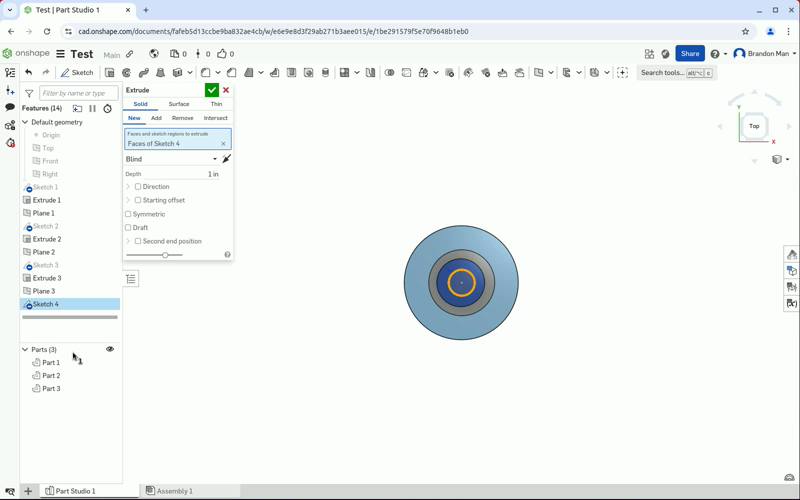
mouse_move(143, 106)
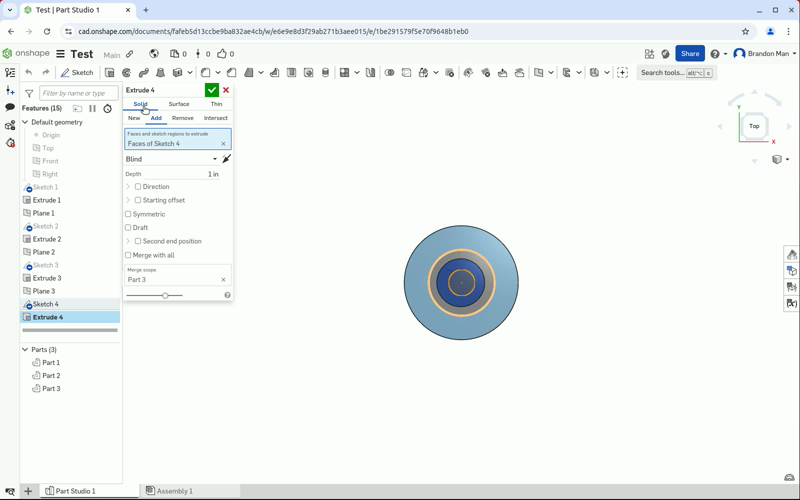
click(143, 106)
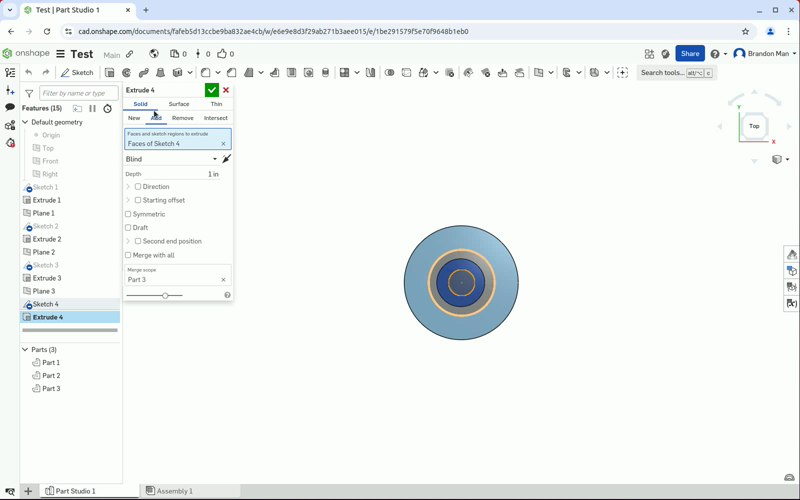
mouse_move(186, 120)
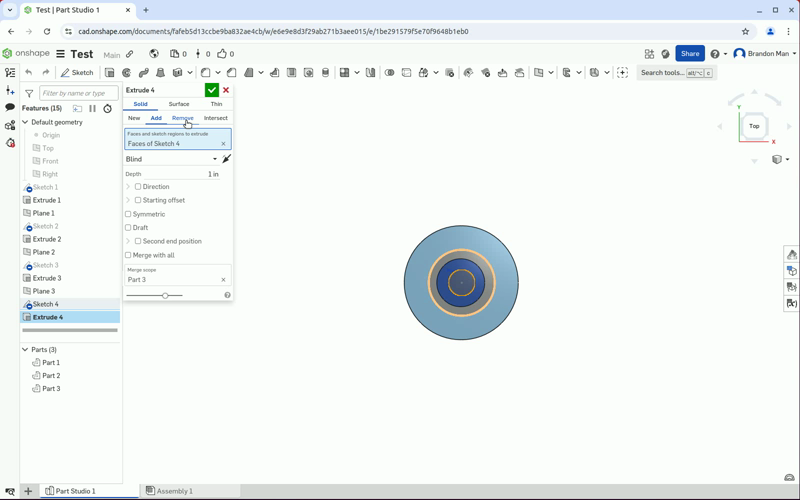
click(186, 120)
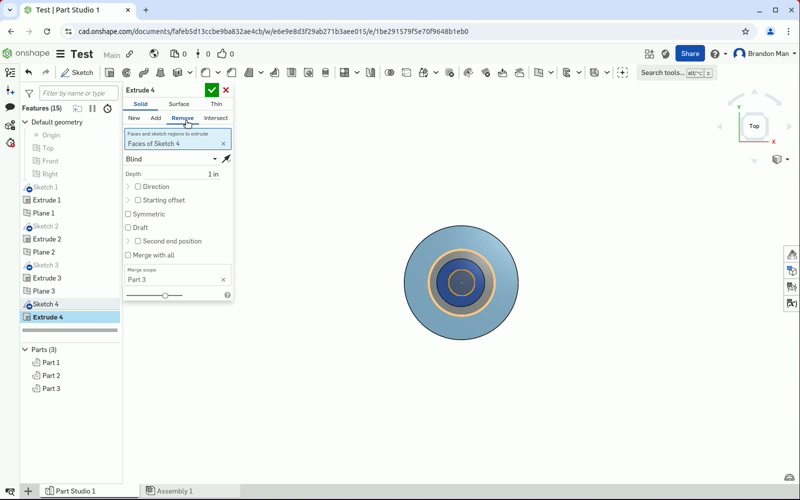
key(tab, 4)
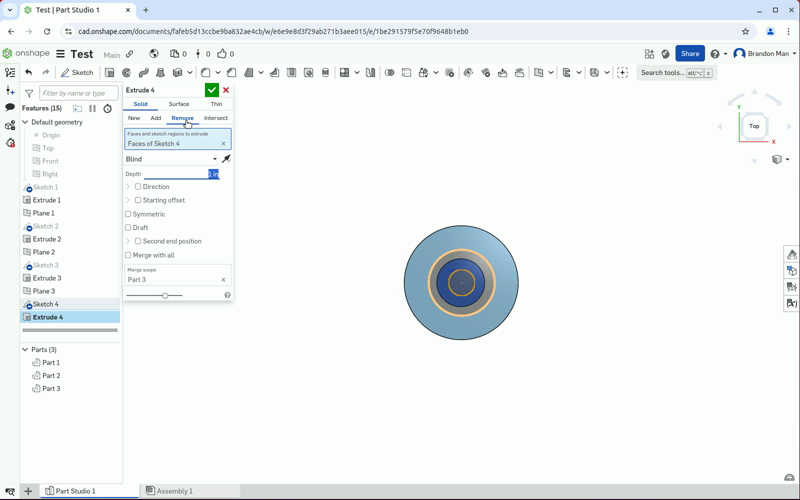
text(23.108)
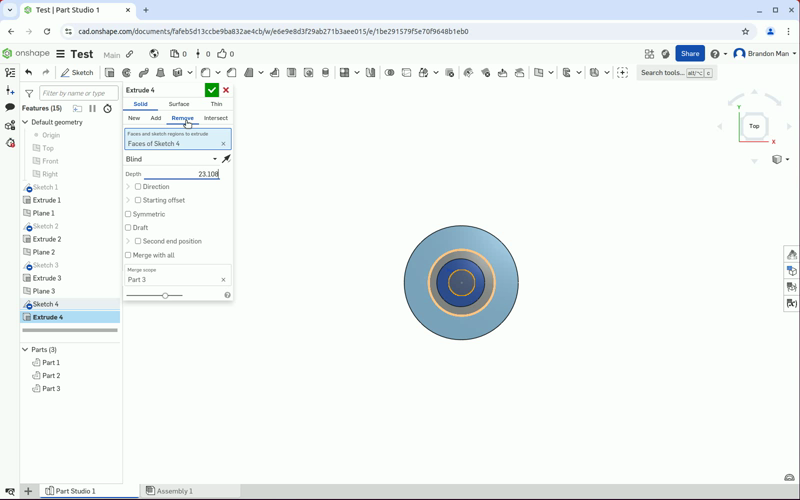
key(tab, 6)
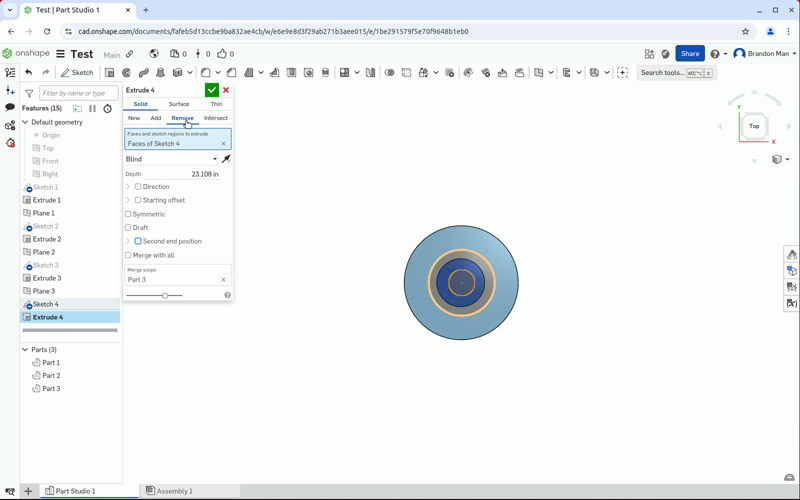
key(space)
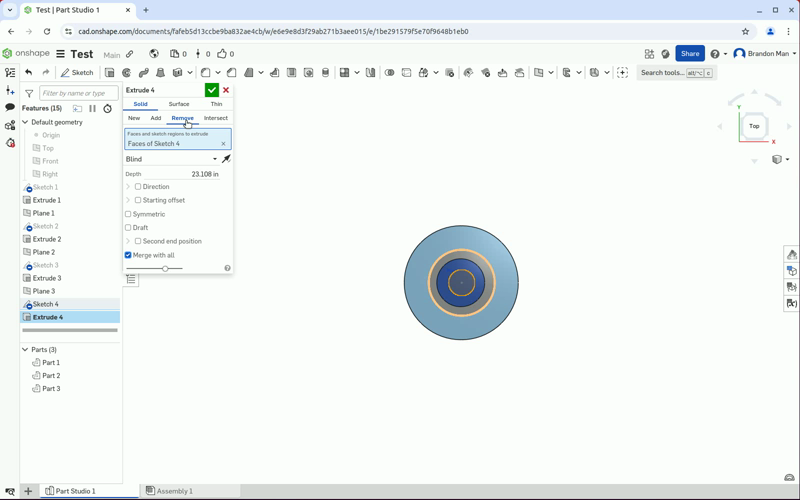
key(enter)
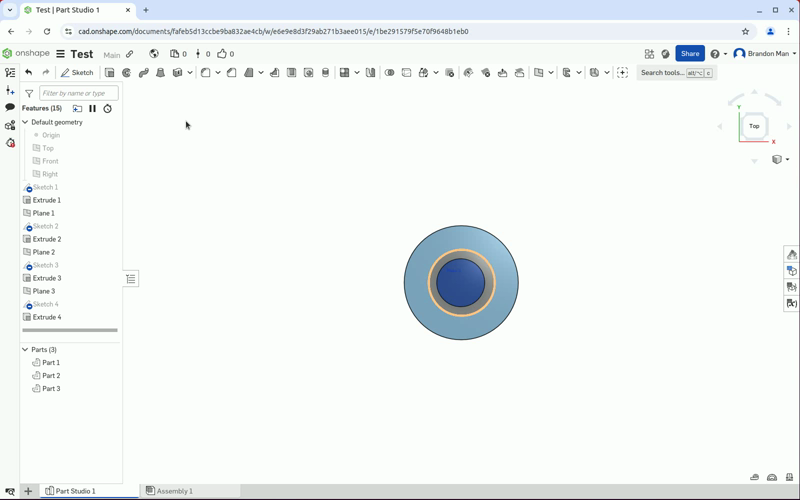
key(shift+h)
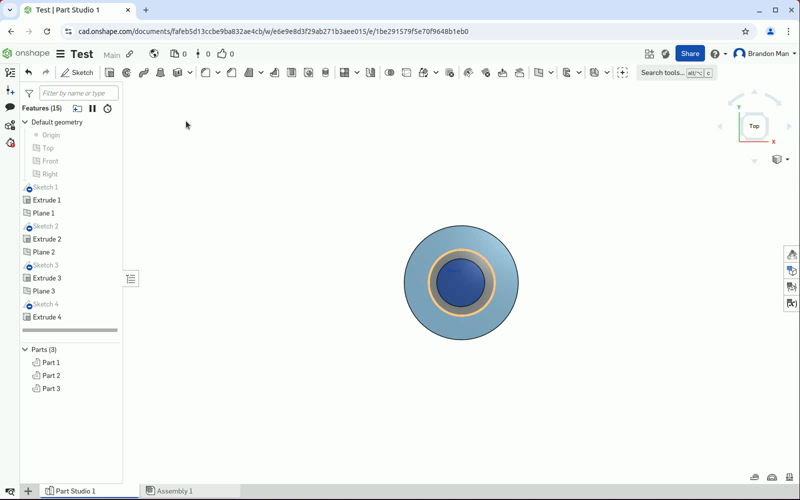
key(shift+h)
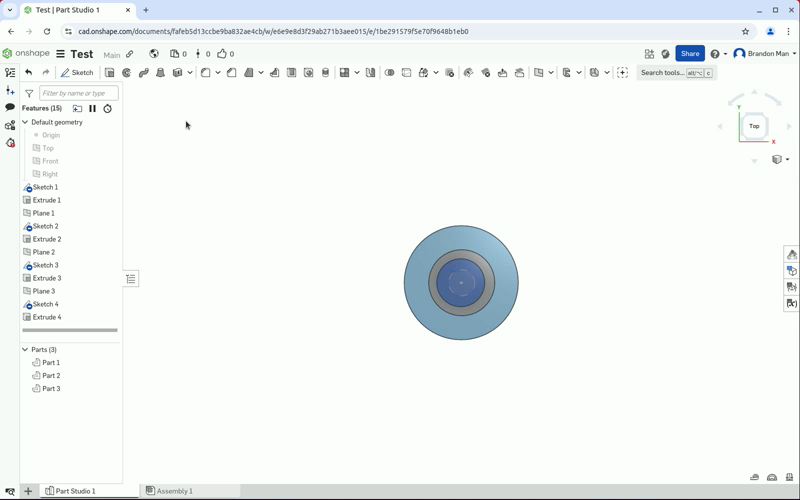
key(shift+7)
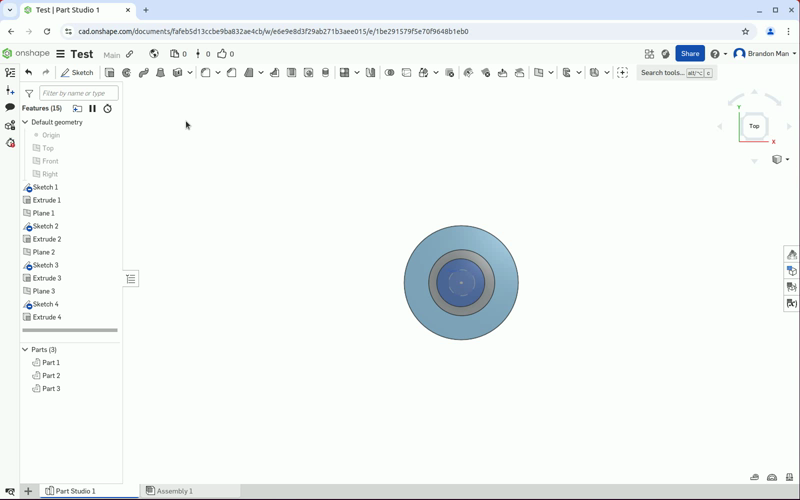
key(up, 3)
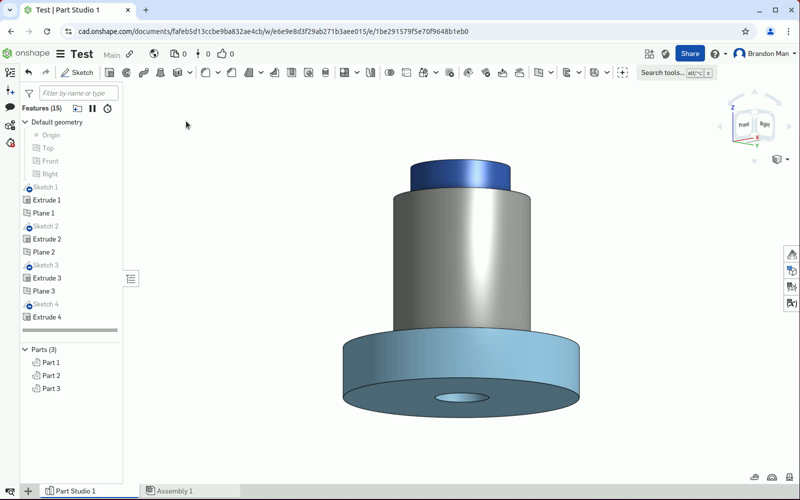
key(left, 3)
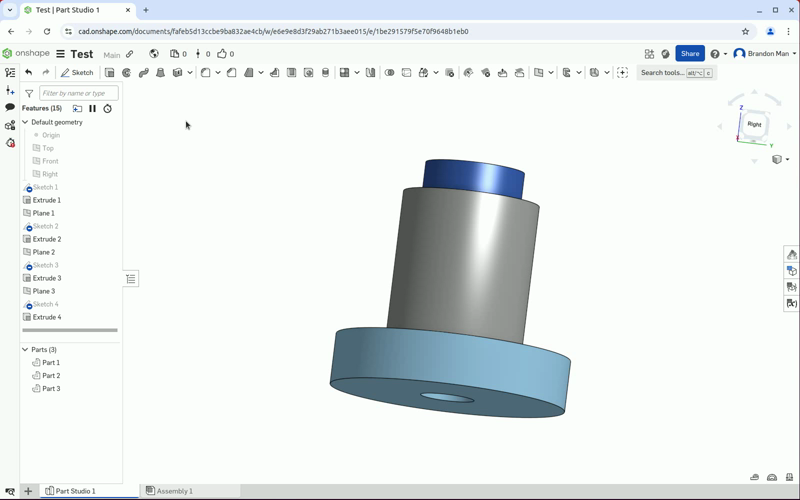
key(right, 3)
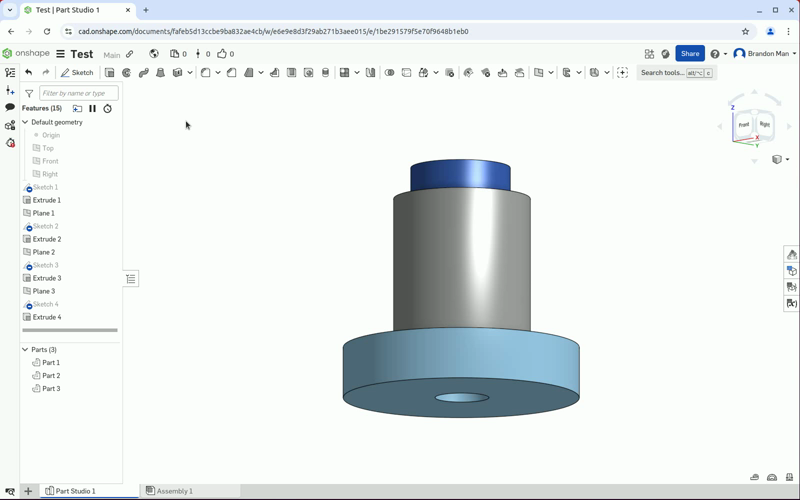
key(down, 3)
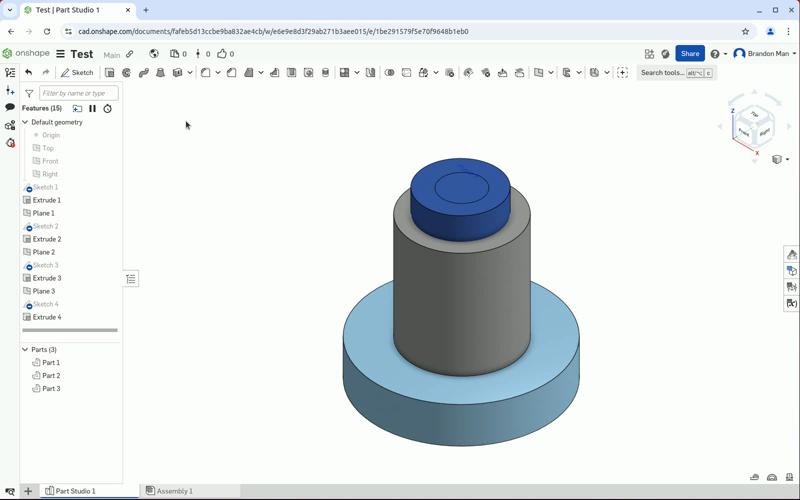
mouse_move(73, 189)
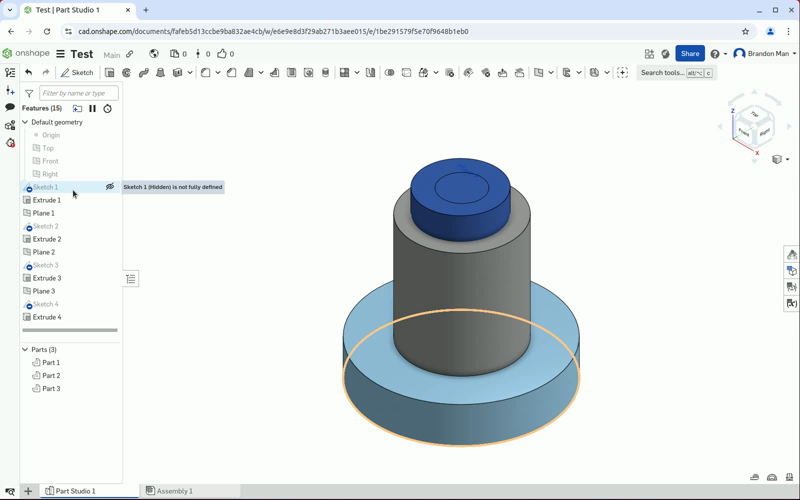
click(73, 189)